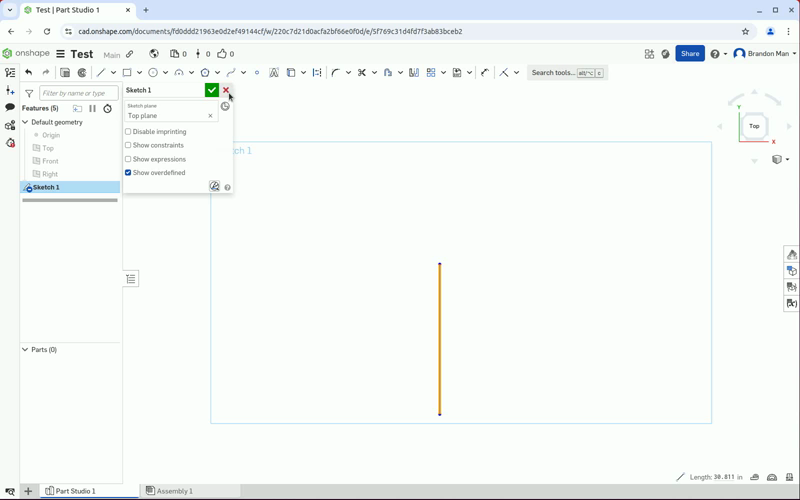
key(shift+h)
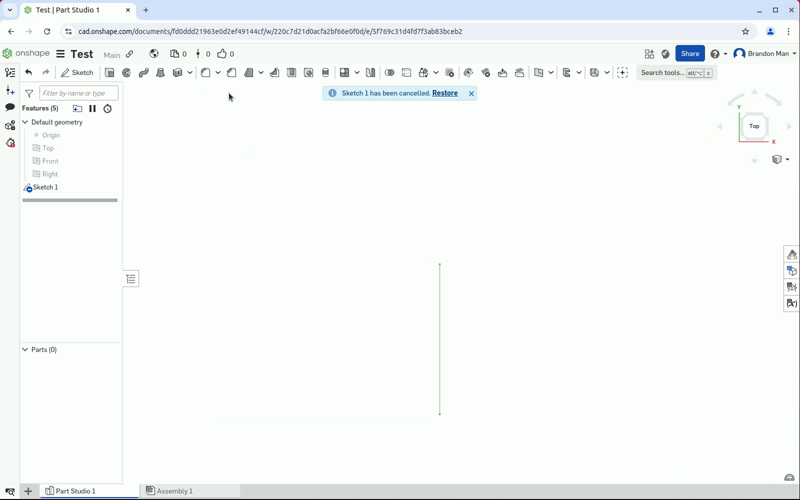
key(shift+s)
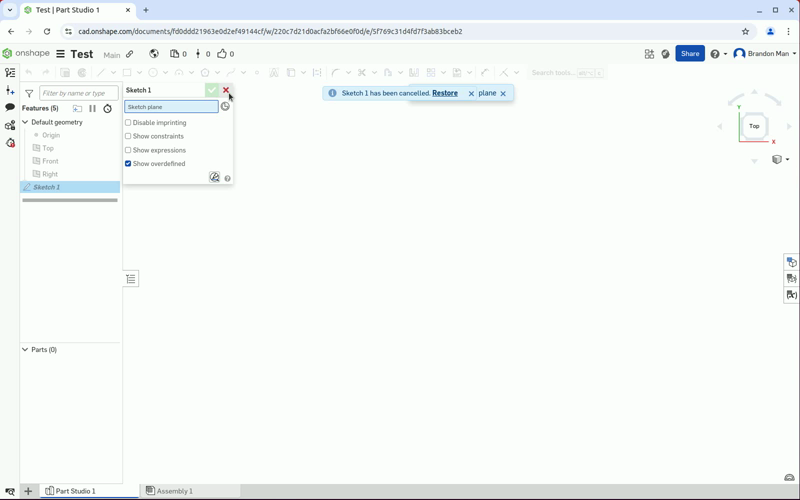
mouse_move(73, 150)
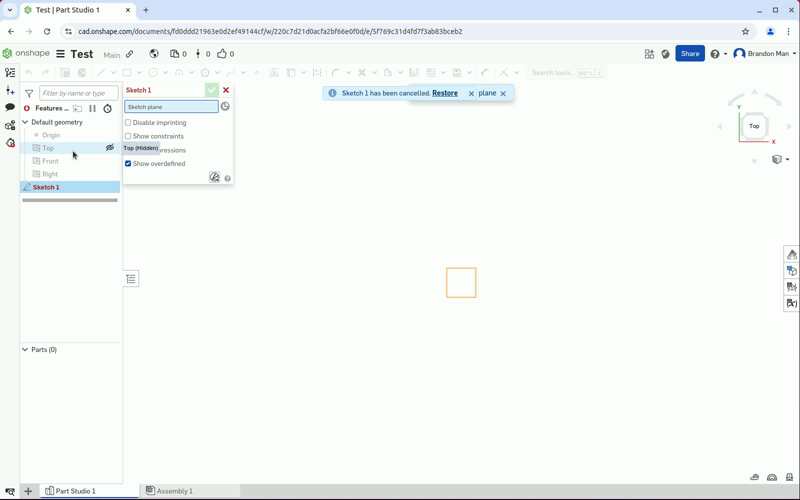
click(73, 150)
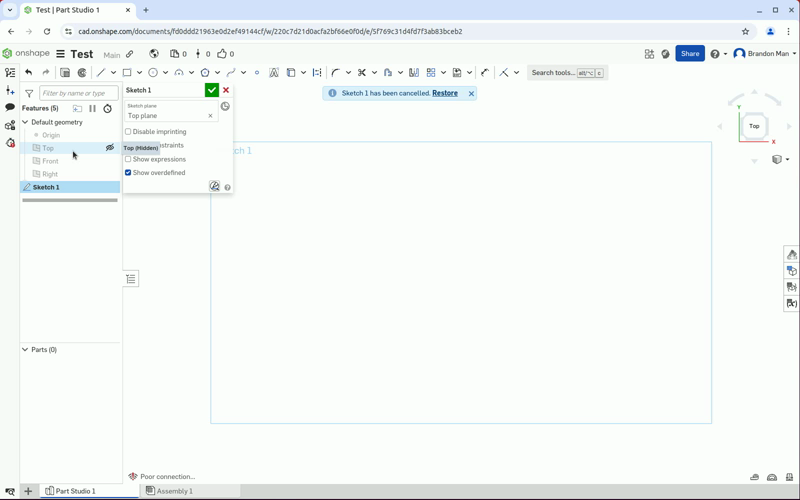
mouse_move(73, 352)
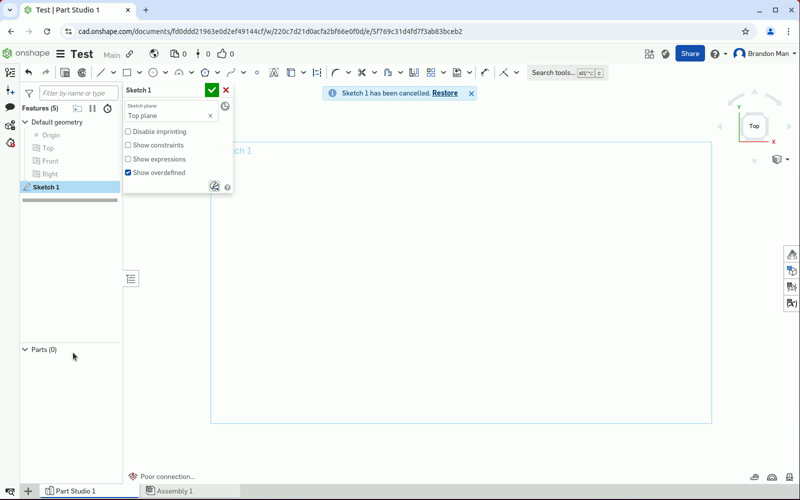
key(y)
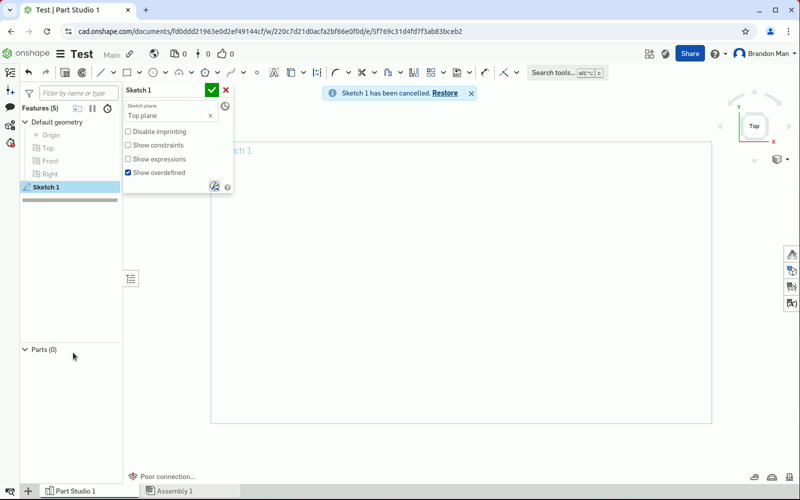
key(c)
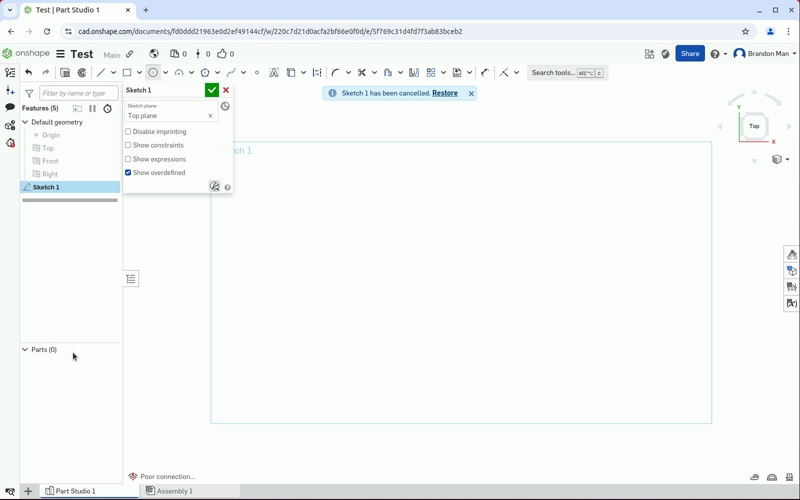
key_down(shift)
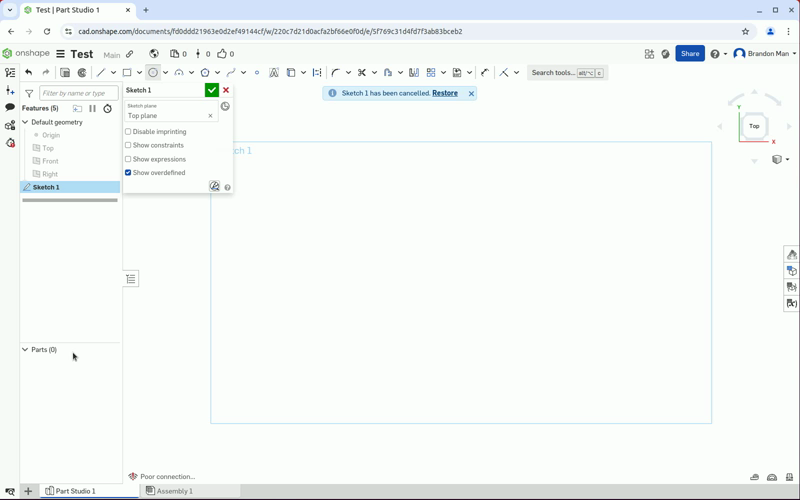
mouse_move(460, 282)
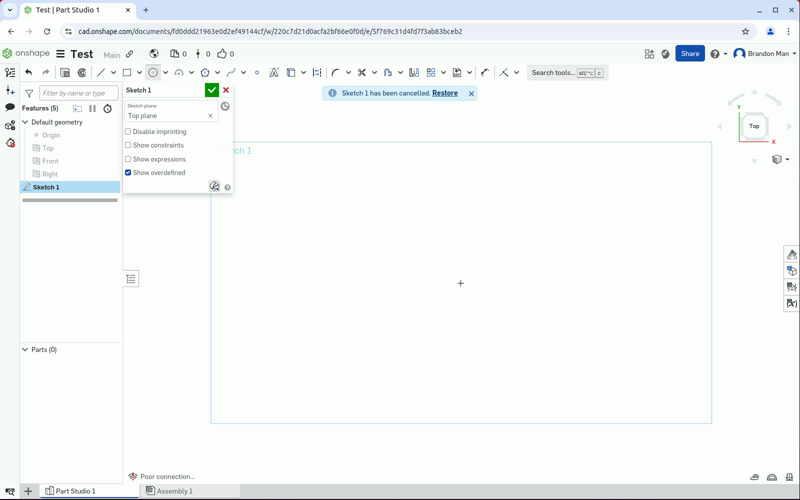
click(460, 282)
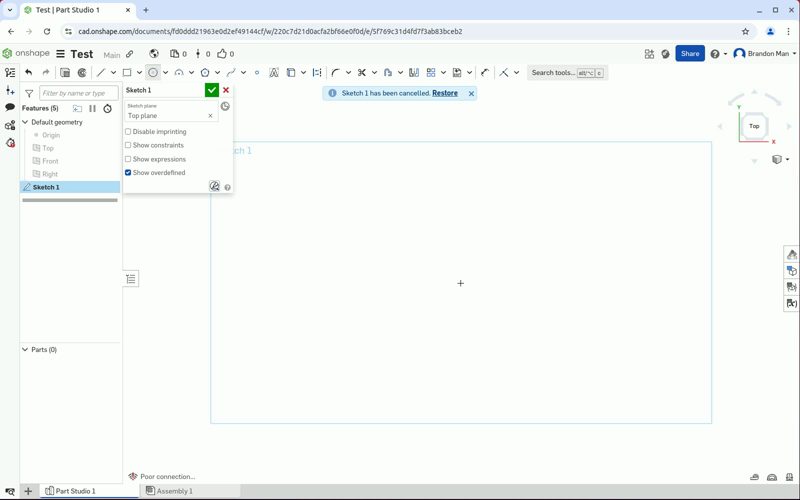
key_up(shift)
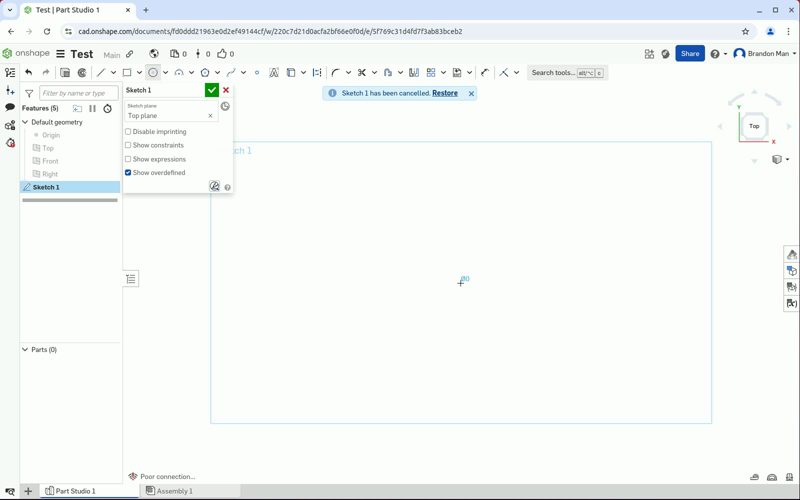
mouse_move(464, 282)
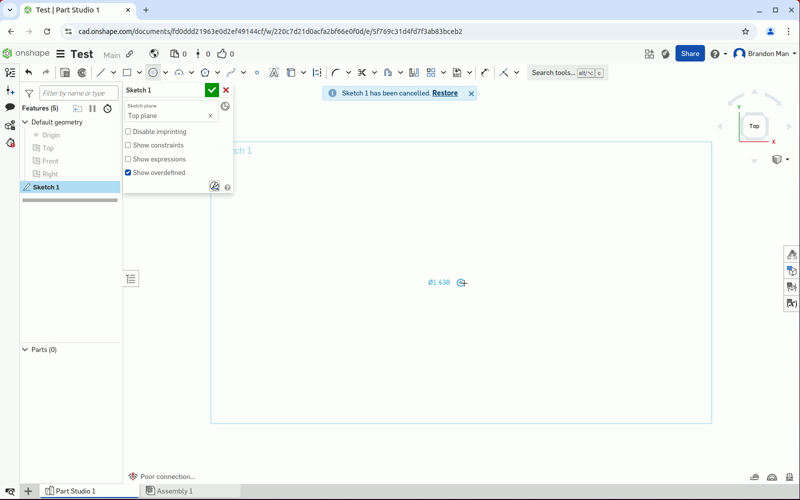
click(464, 282)
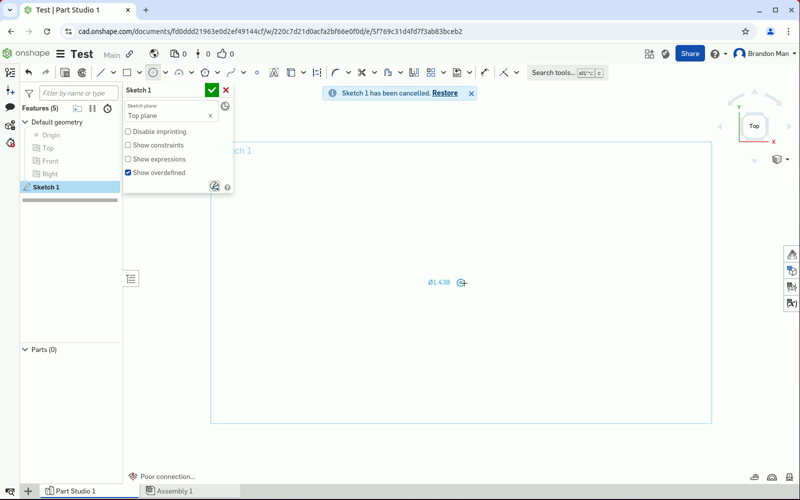
key(esc)
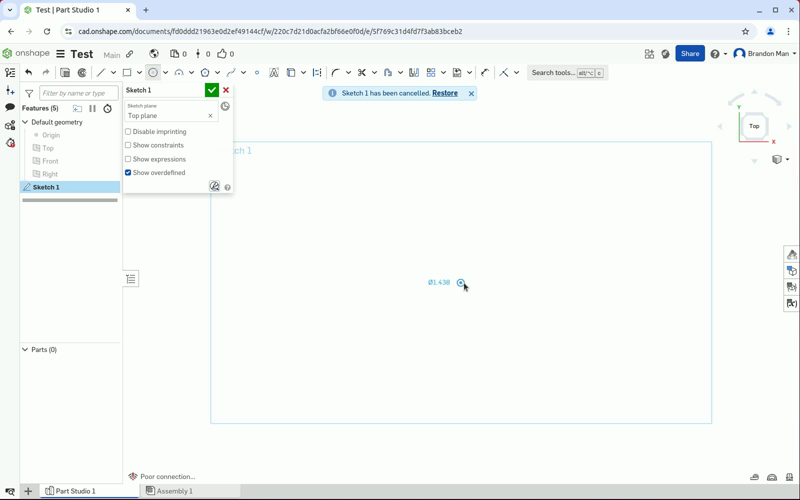
mouse_move(461, 283)
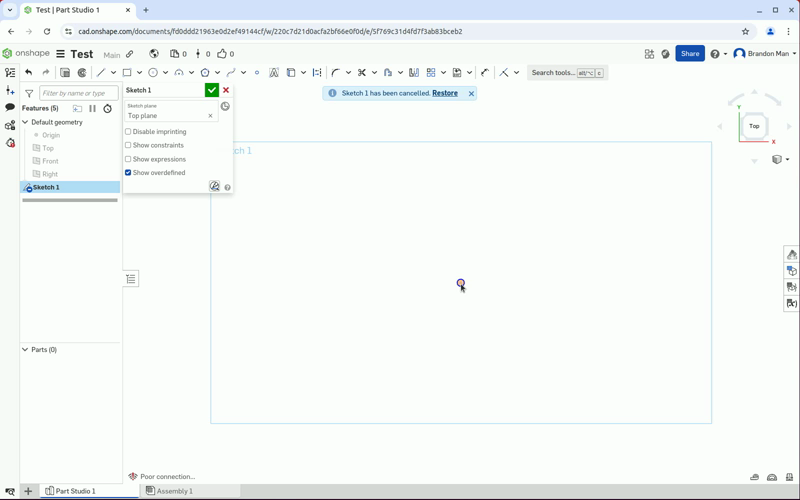
scroll(6)
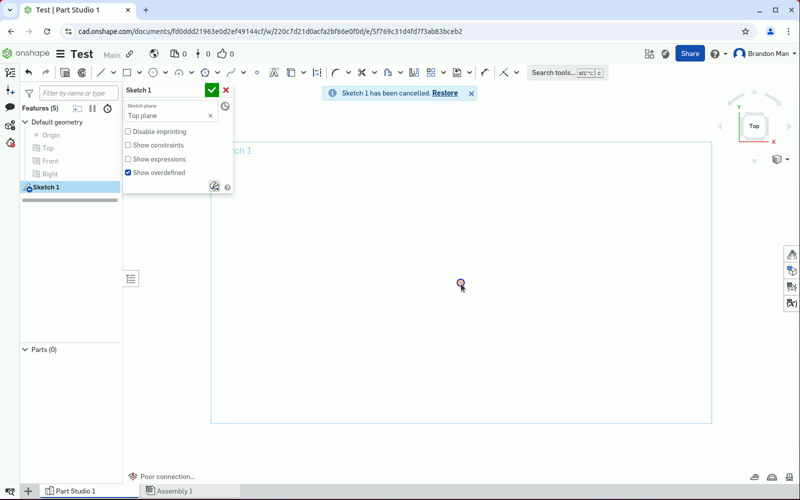
scroll(6)
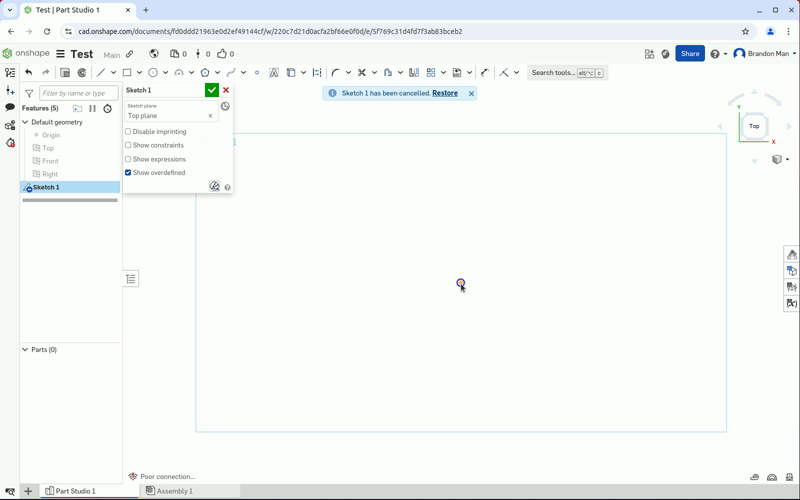
scroll(6)
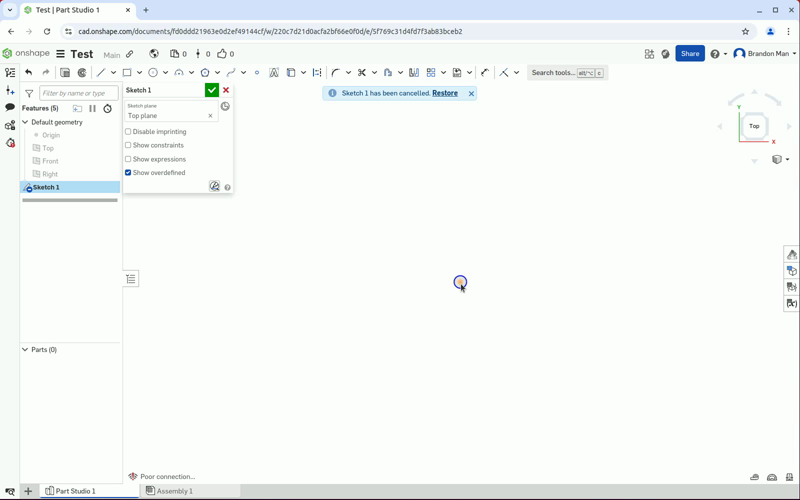
scroll(6)
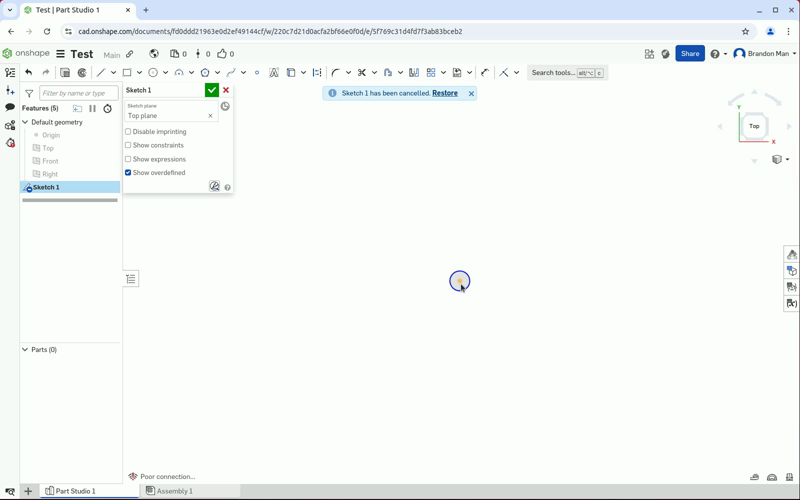
scroll(6)
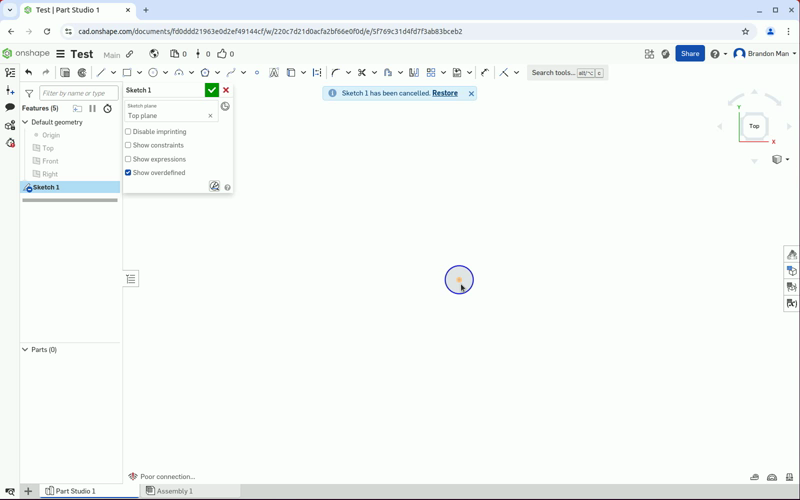
scroll(6)
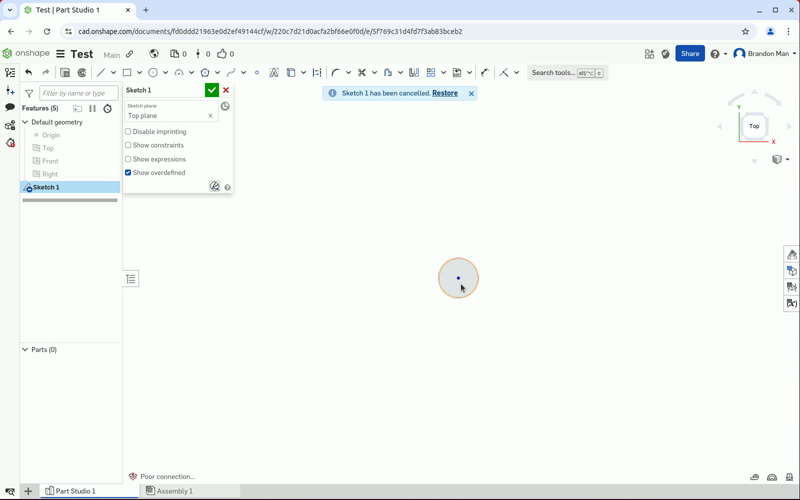
scroll(6)
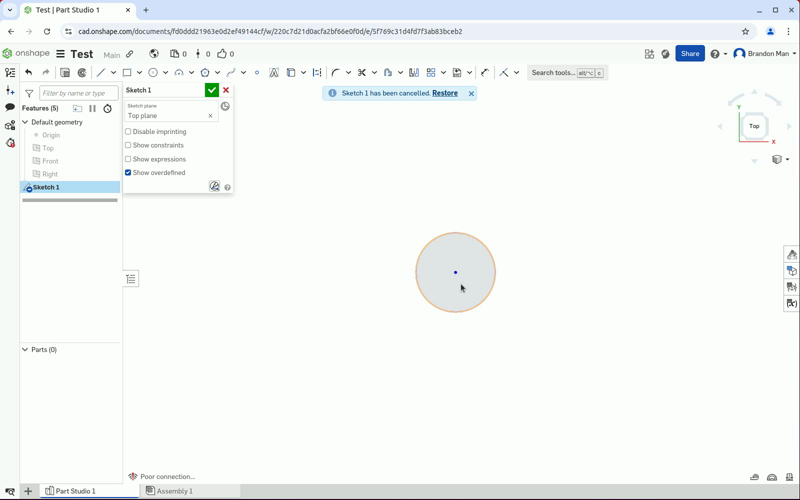
click(461, 283)
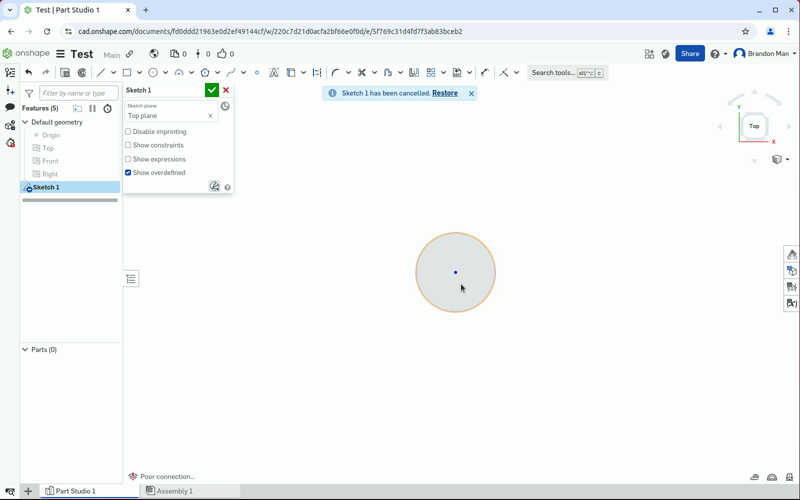
scroll(-6)
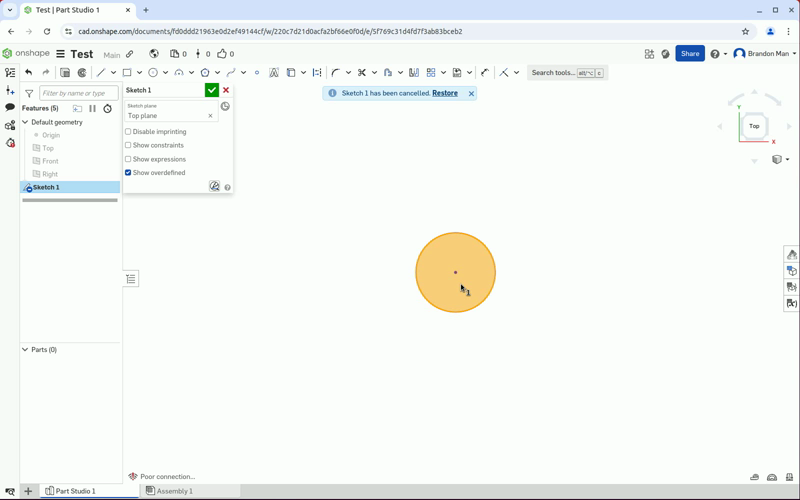
scroll(-6)
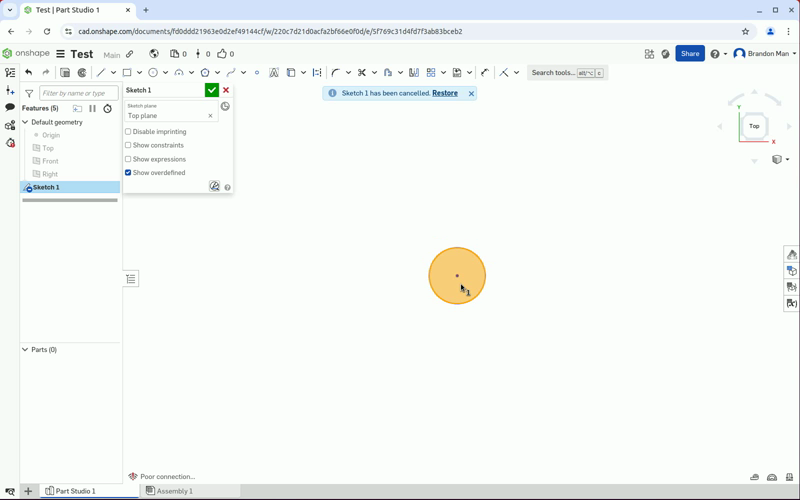
scroll(-6)
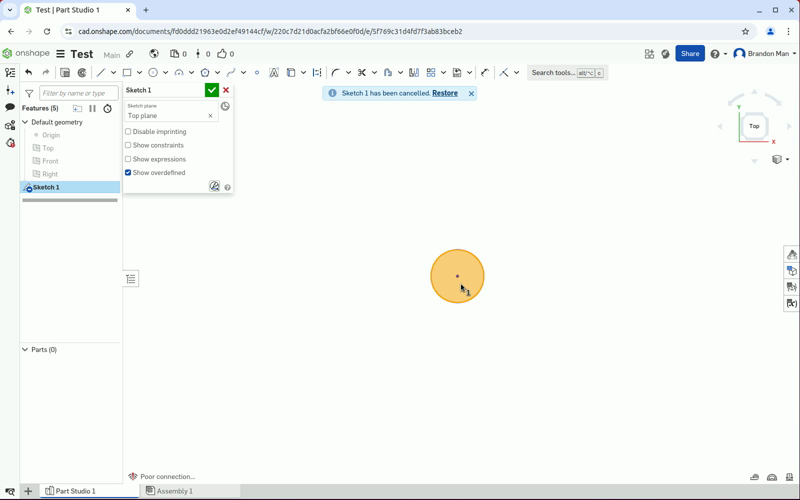
scroll(-6)
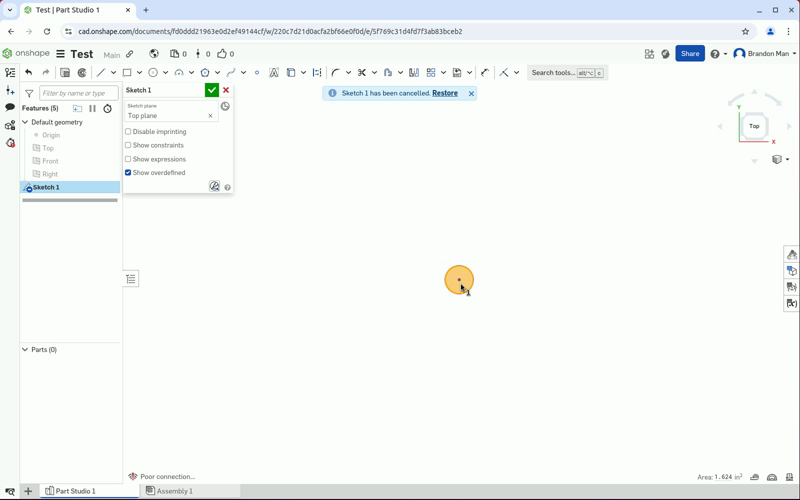
scroll(-6)
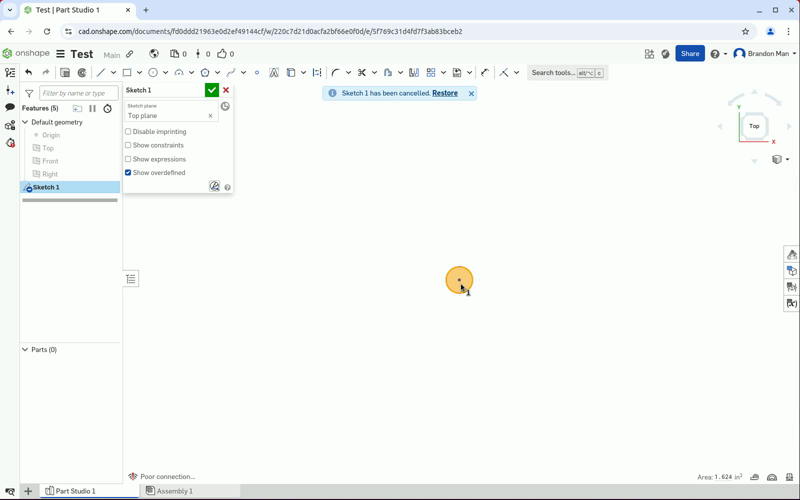
scroll(-6)
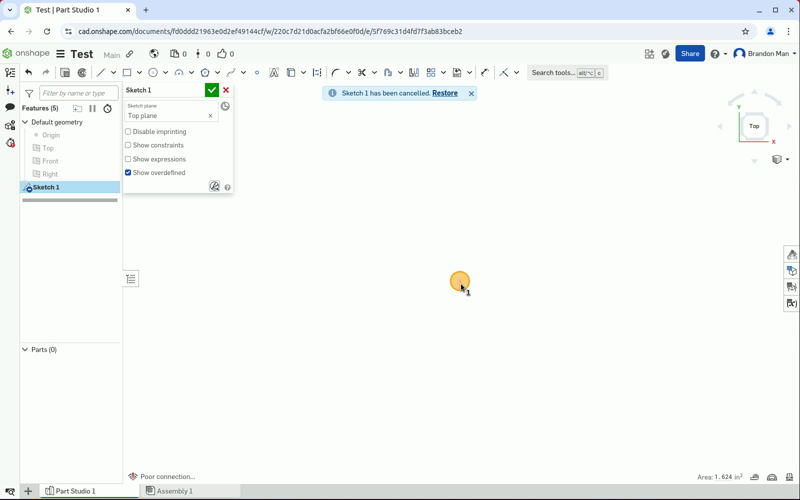
scroll(-6)
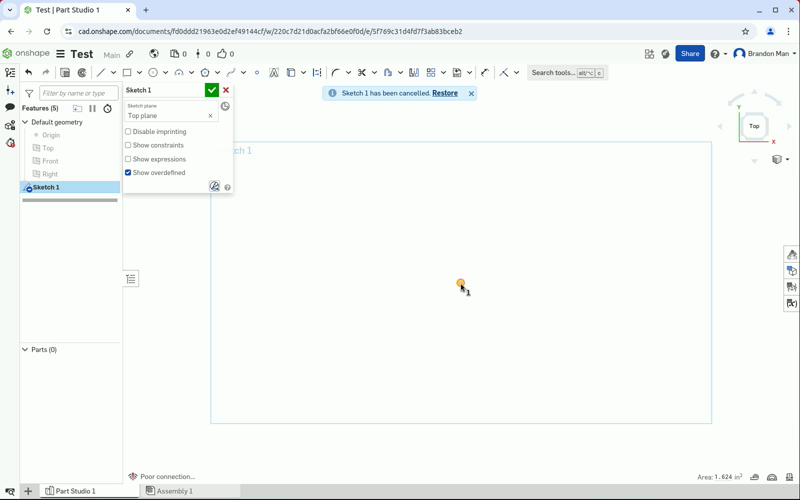
mouse_move(73, 352)
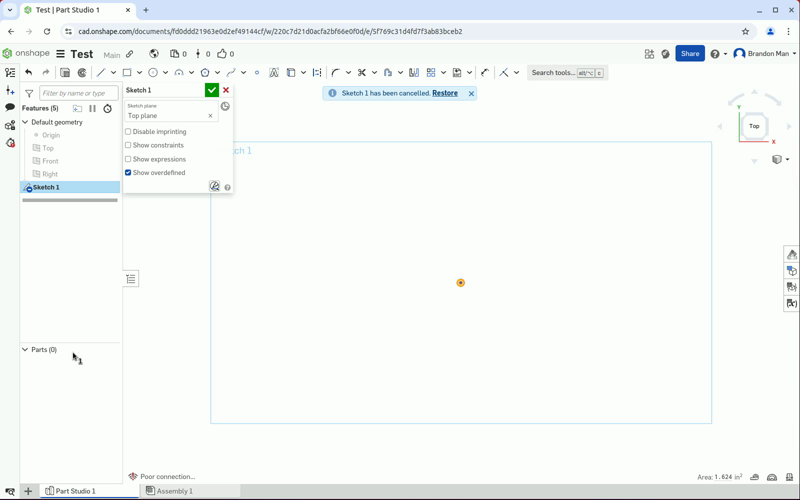
key(shift+y)
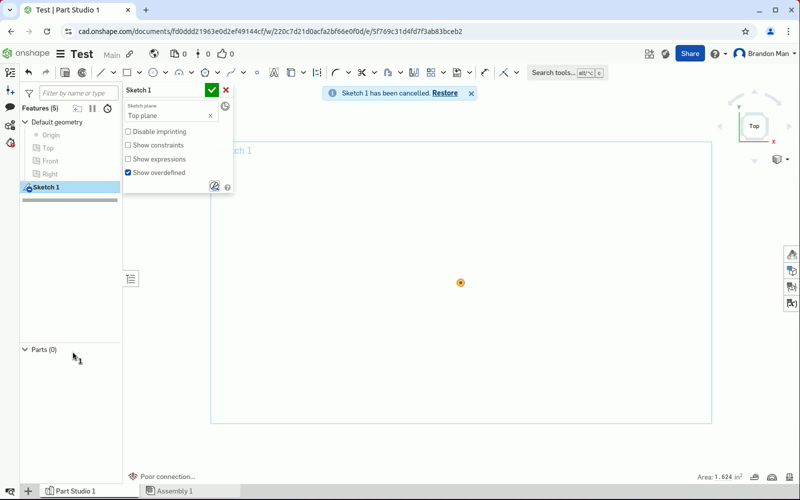
key(shift+e)
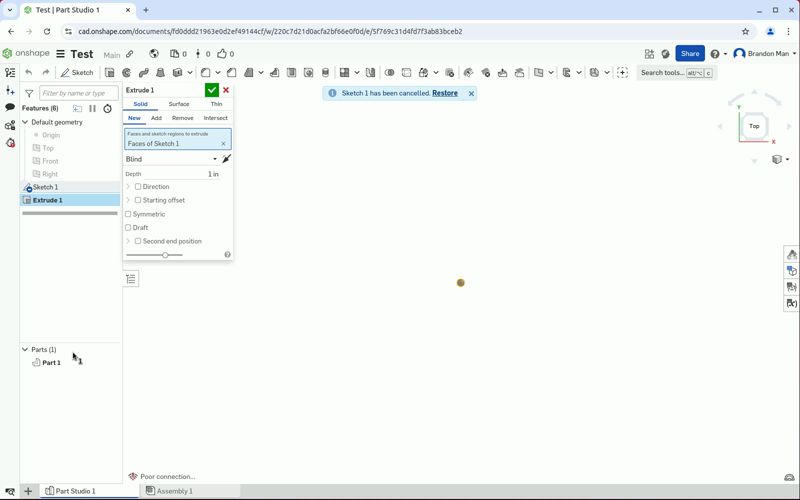
mouse_move(143, 106)
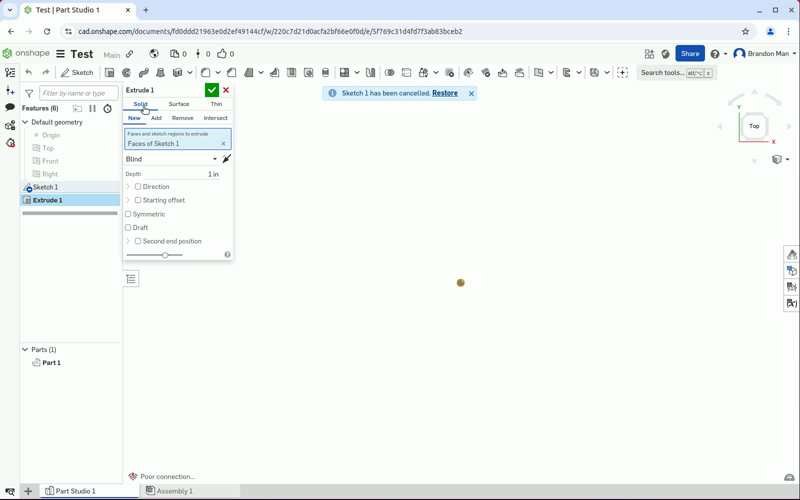
click(143, 106)
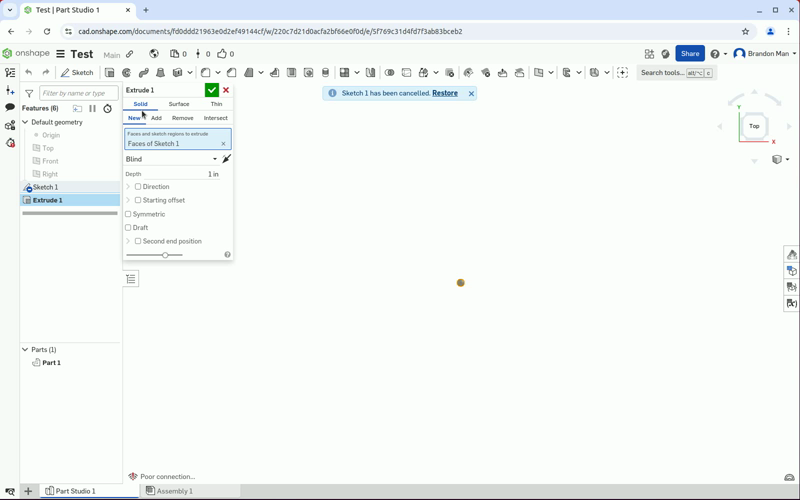
mouse_move(137, 120)
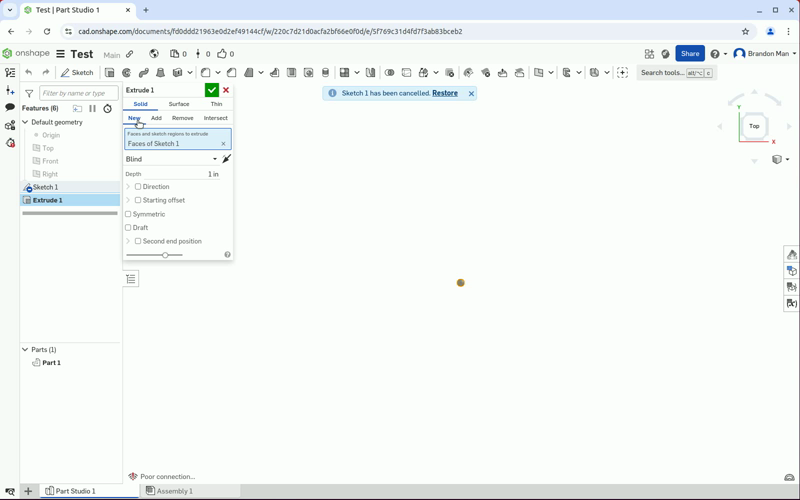
click(137, 120)
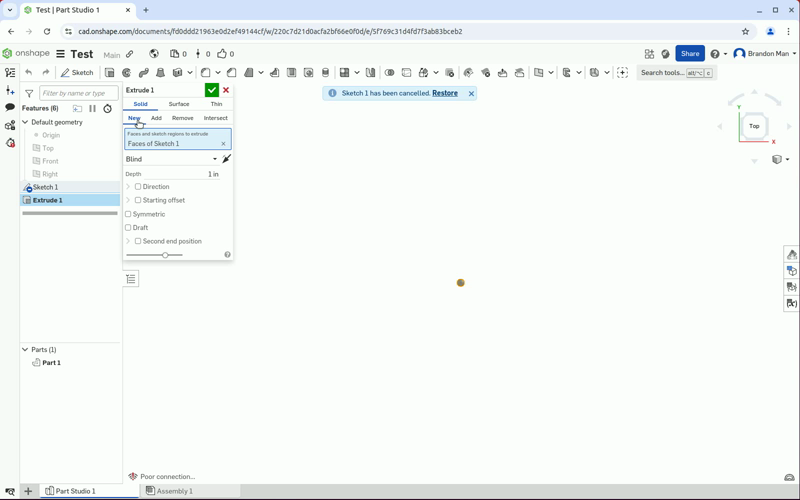
key(tab, 4)
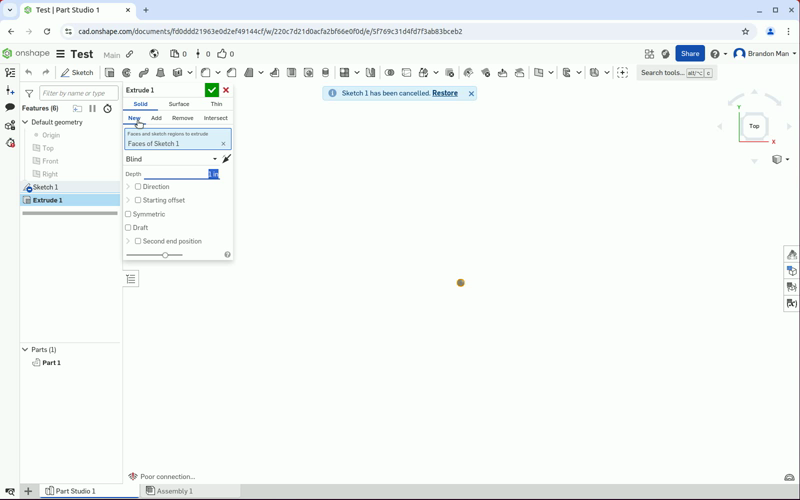
text(23.108)
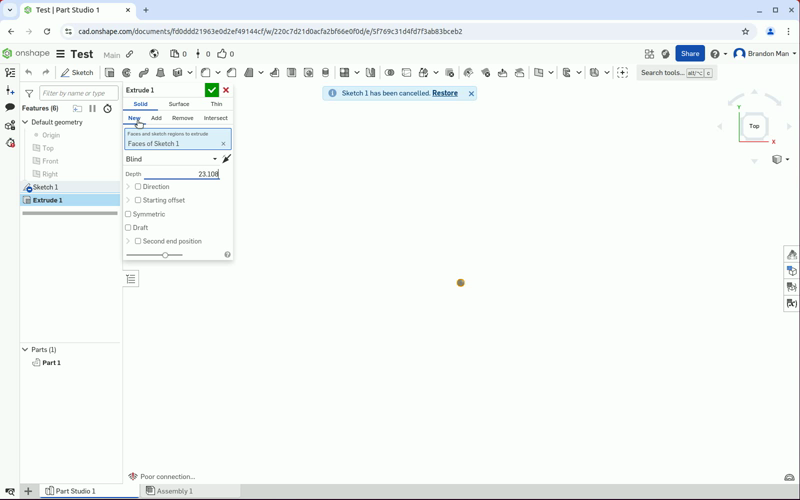
key(enter)
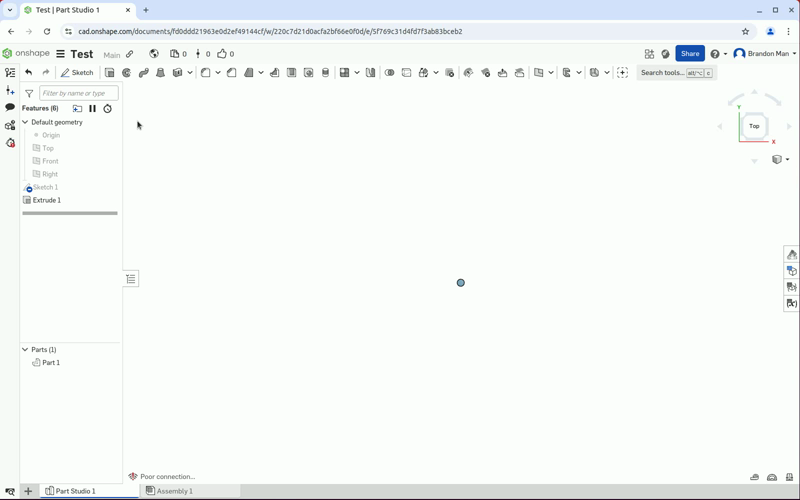
key(shift+h)
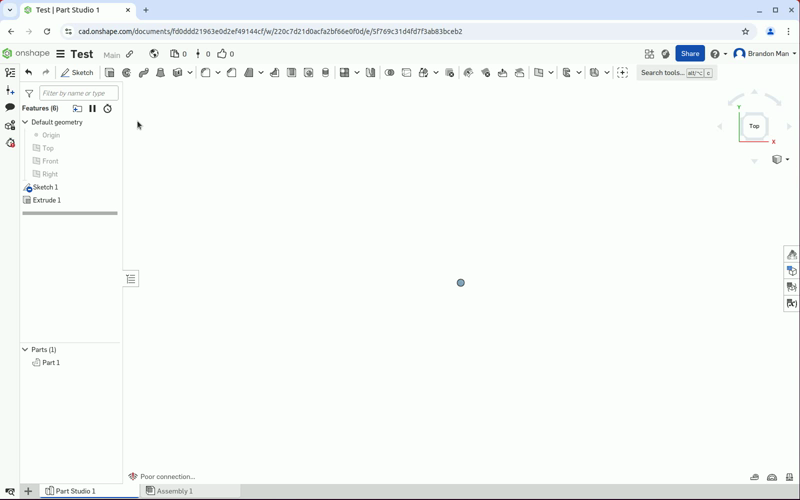
key(shift+h)
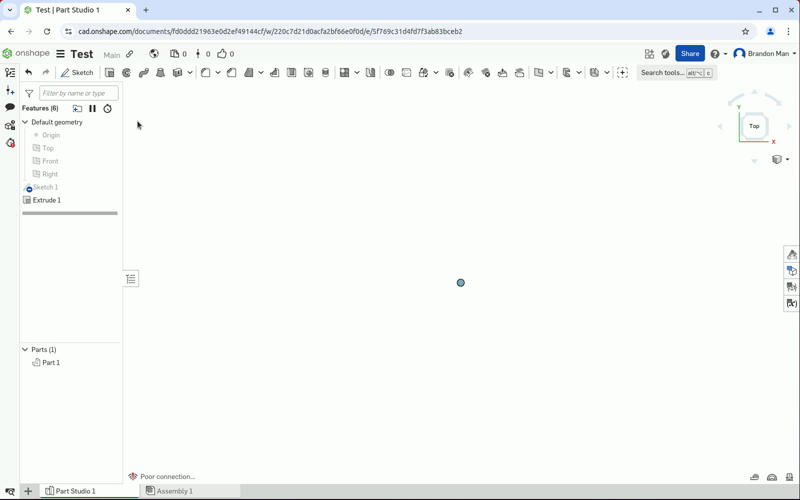
mouse_move(73, 189)
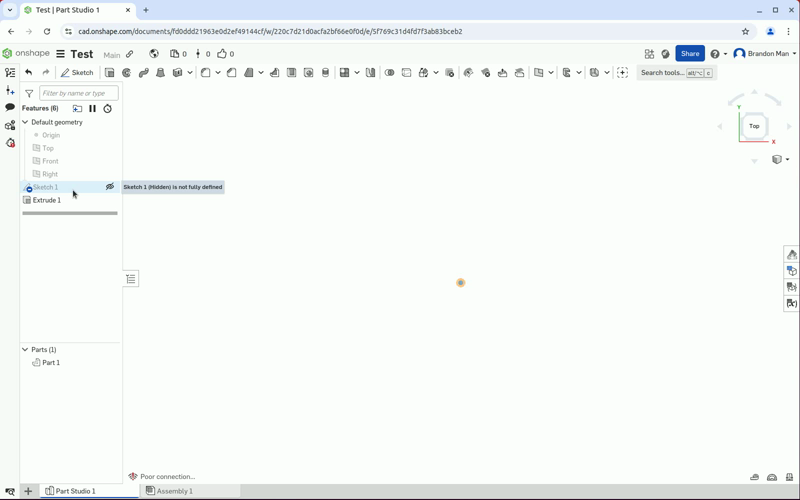
click(73, 189)
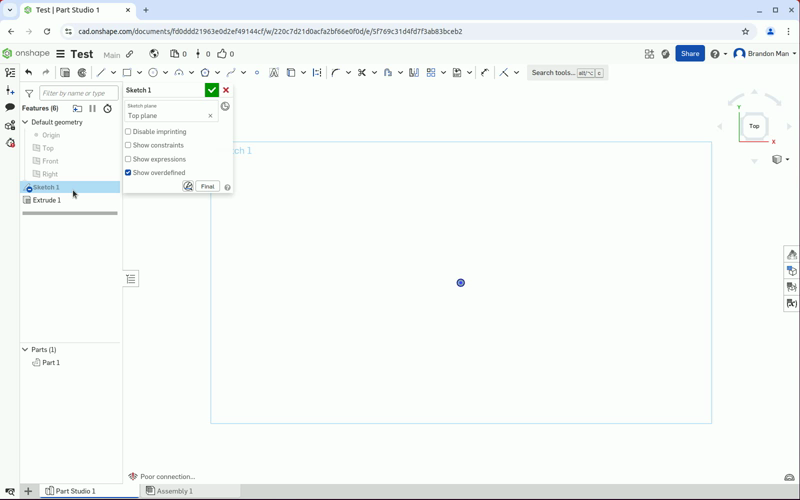
mouse_move(229, 92)
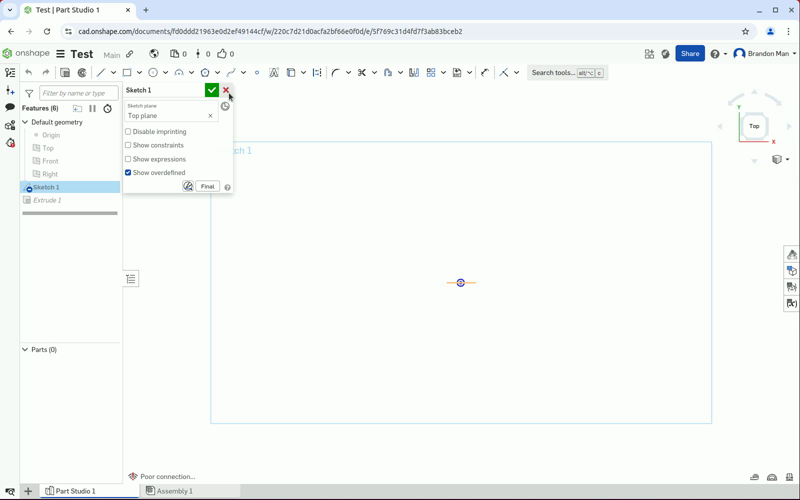
click(229, 92)
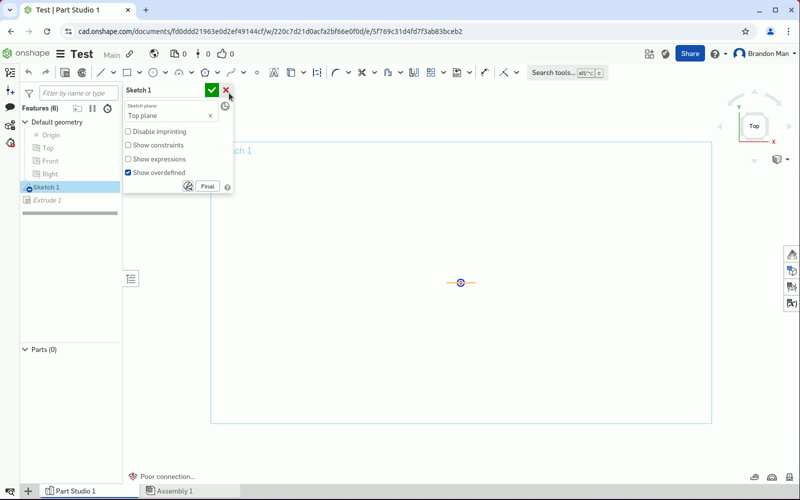
key(shift+s)
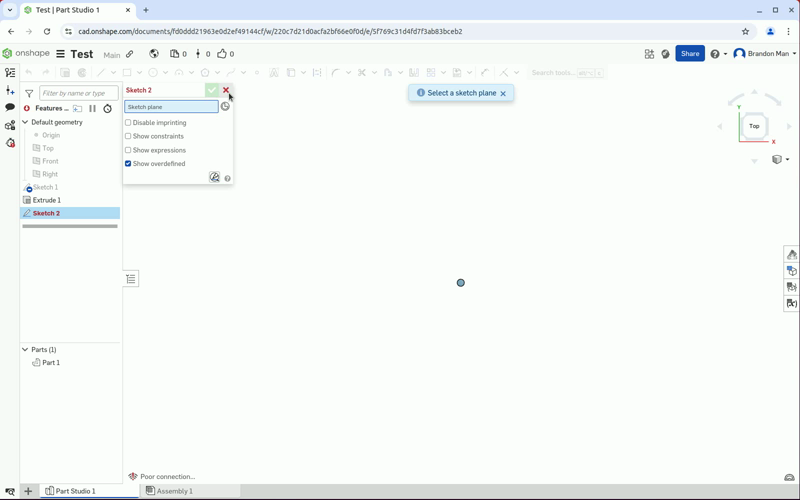
mouse_move(73, 150)
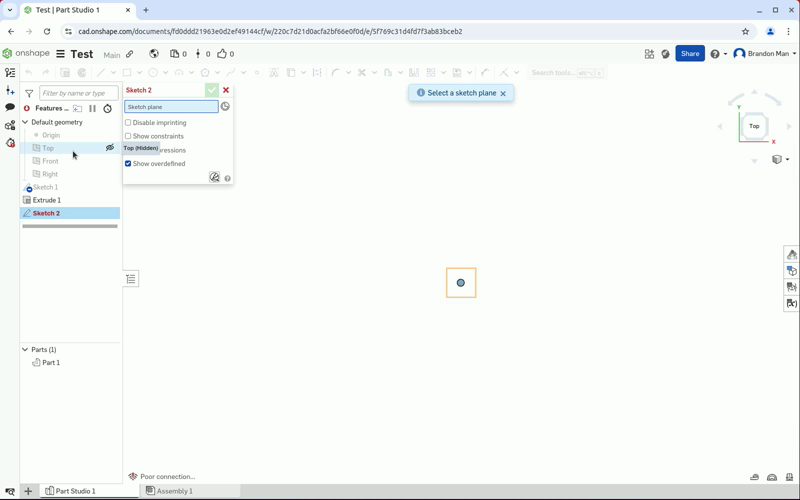
click(73, 150)
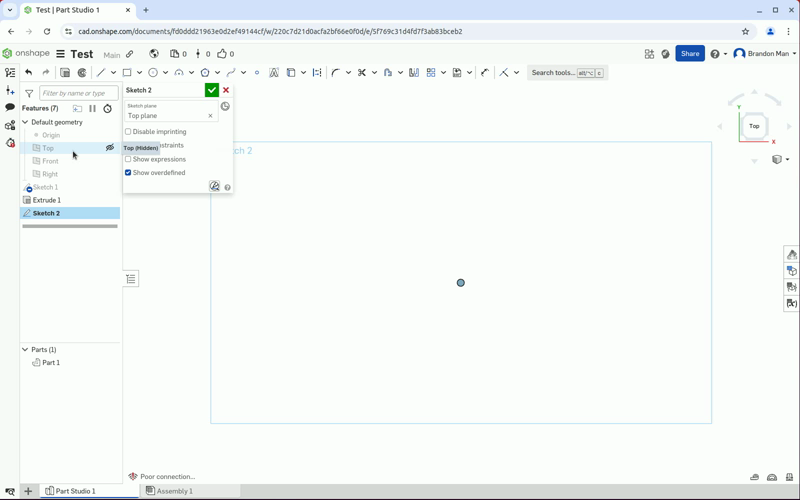
mouse_move(73, 352)
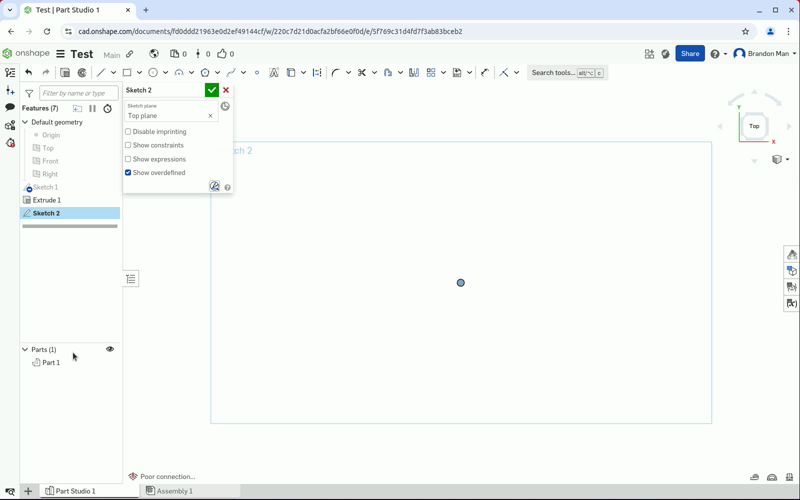
key(y)
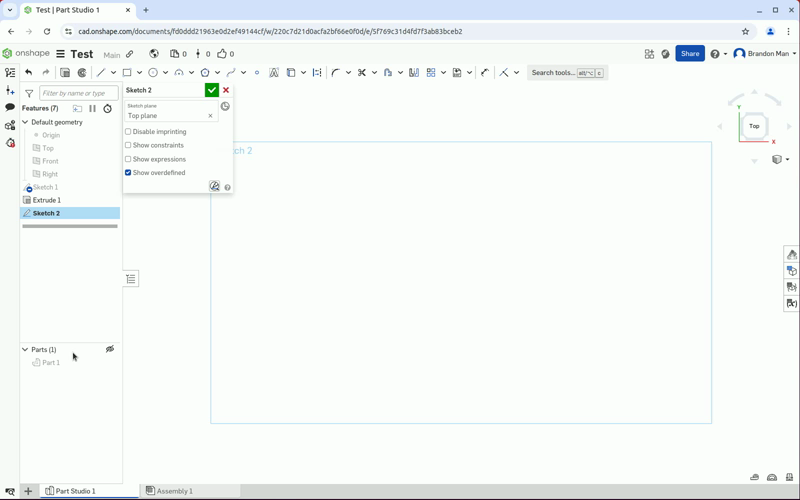
key(c)
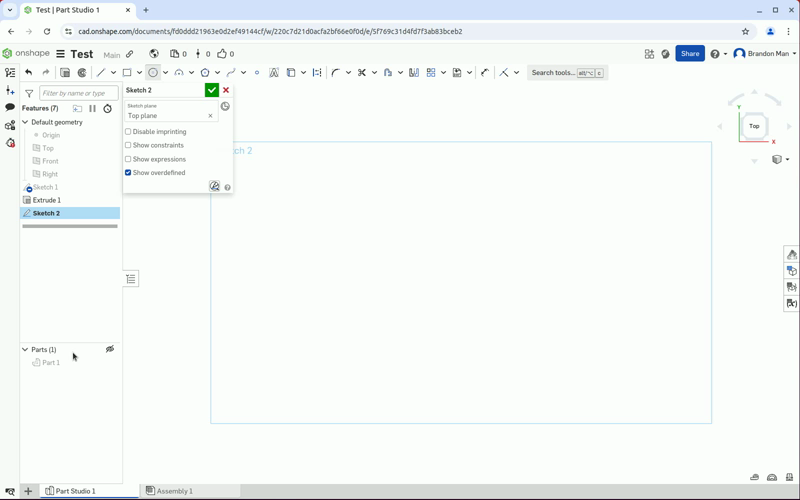
key_down(shift)
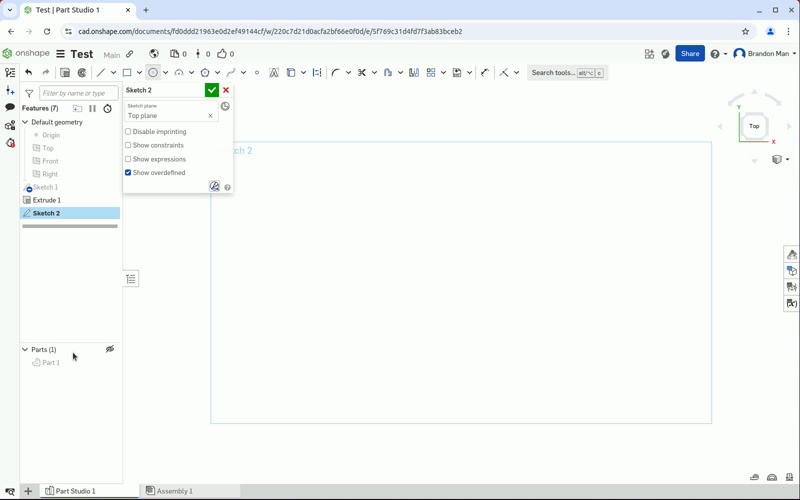
mouse_move(461, 282)
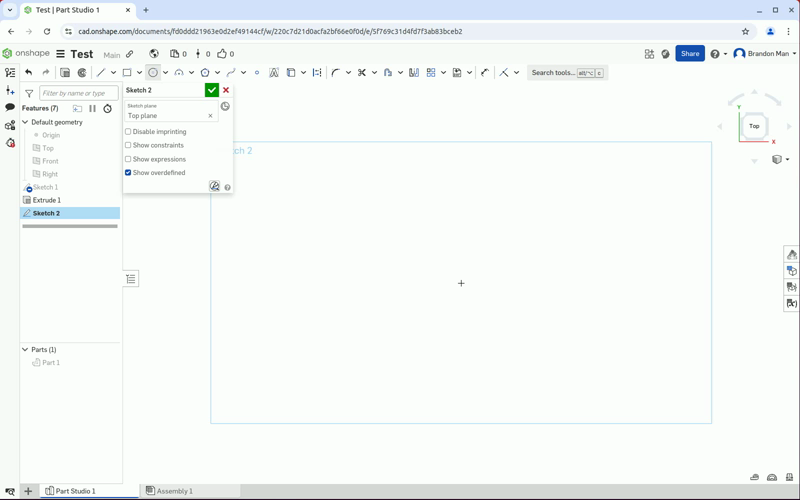
click(461, 282)
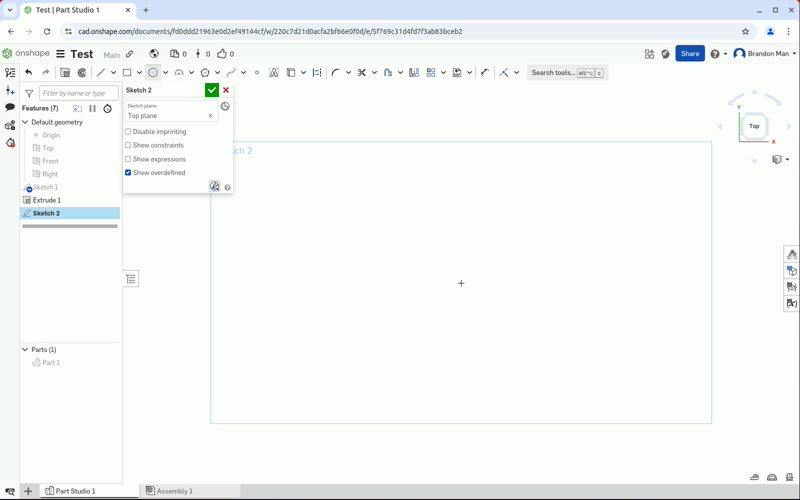
key_up(shift)
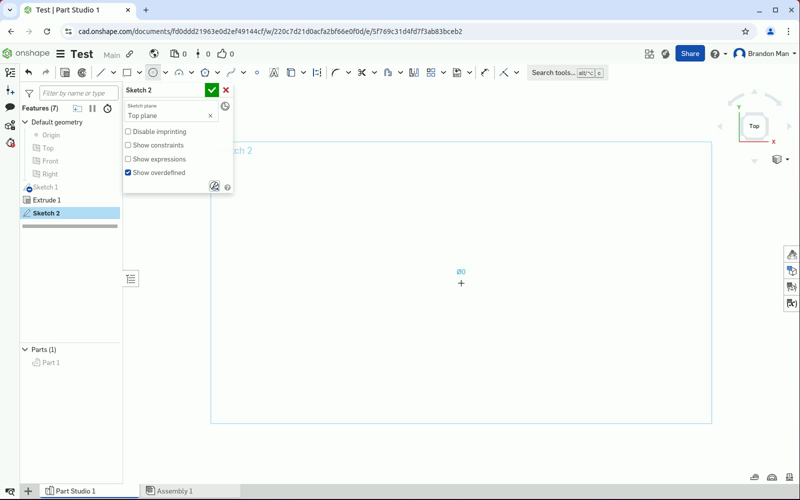
mouse_move(467, 282)
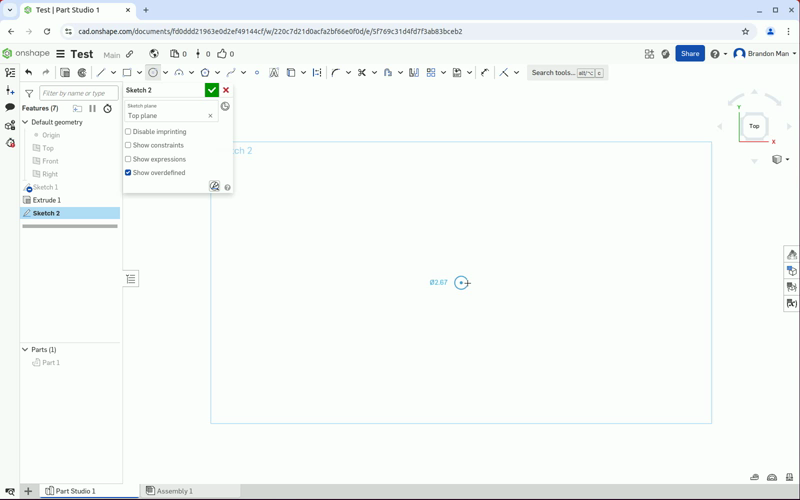
click(467, 282)
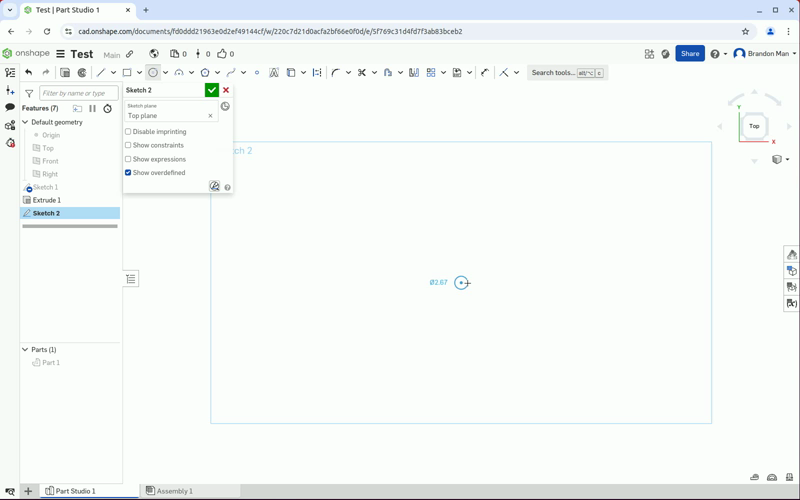
key(esc)
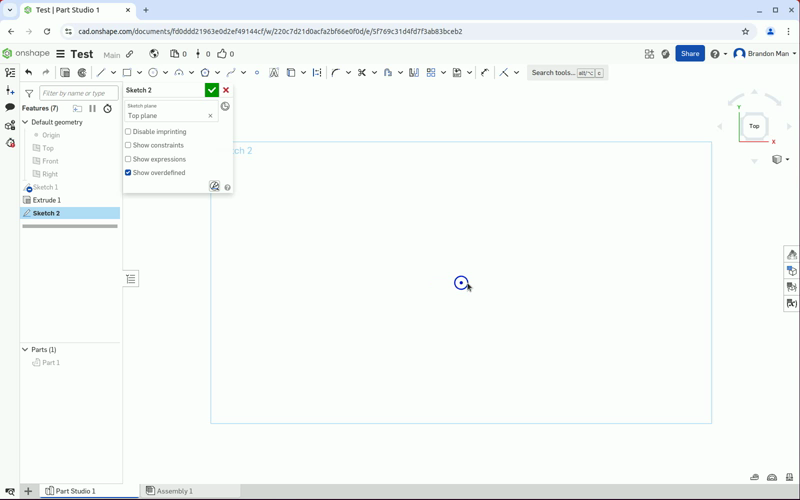
key(c)
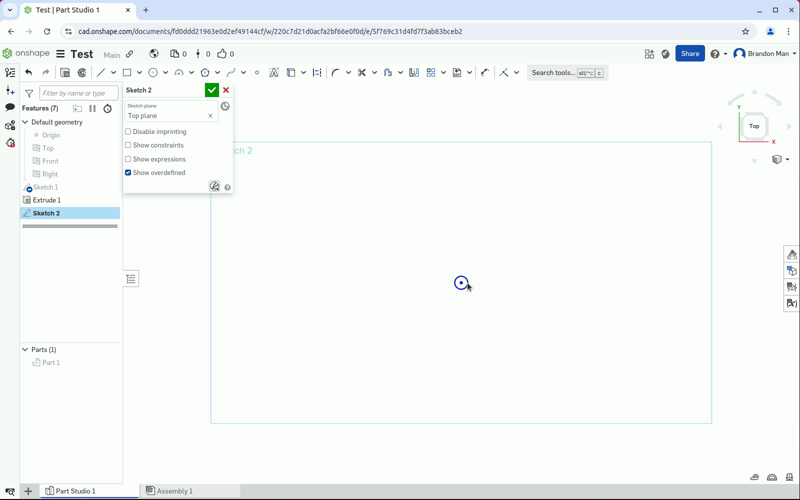
key_down(shift)
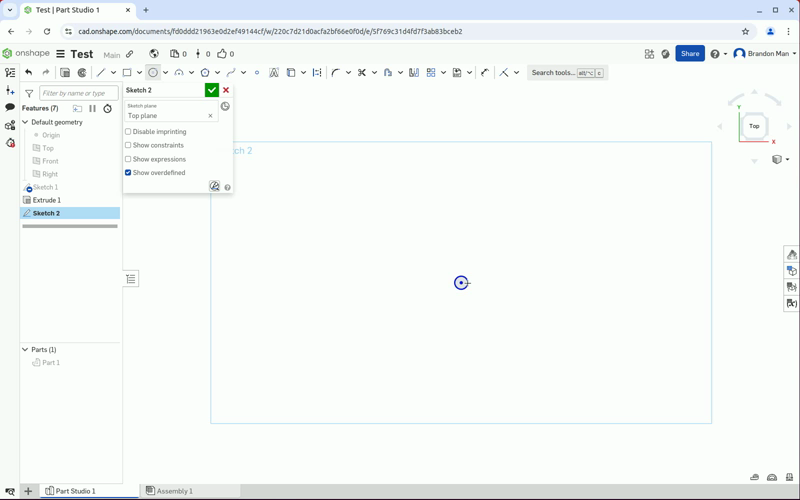
mouse_move(461, 282)
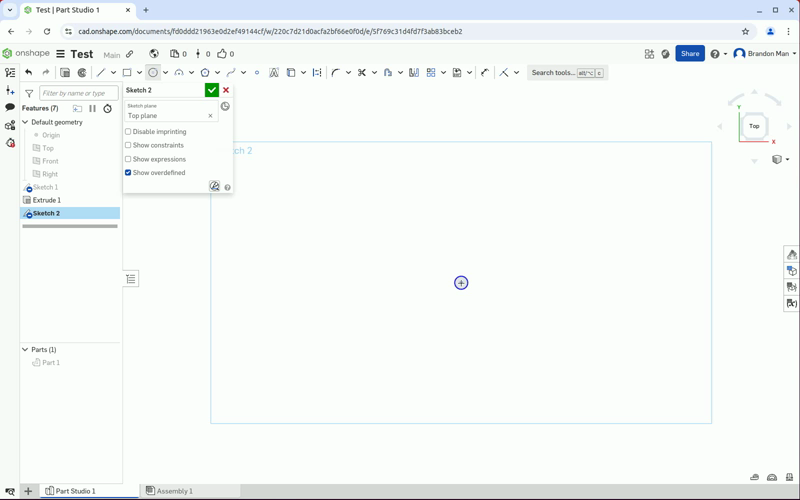
click(461, 282)
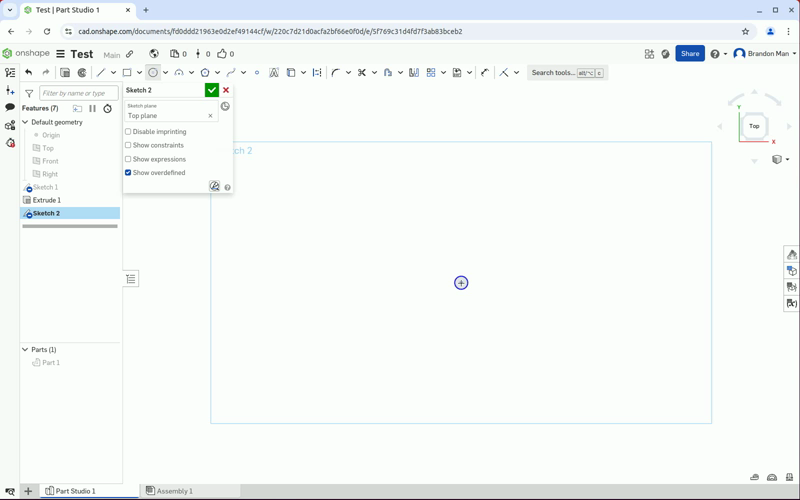
key_up(shift)
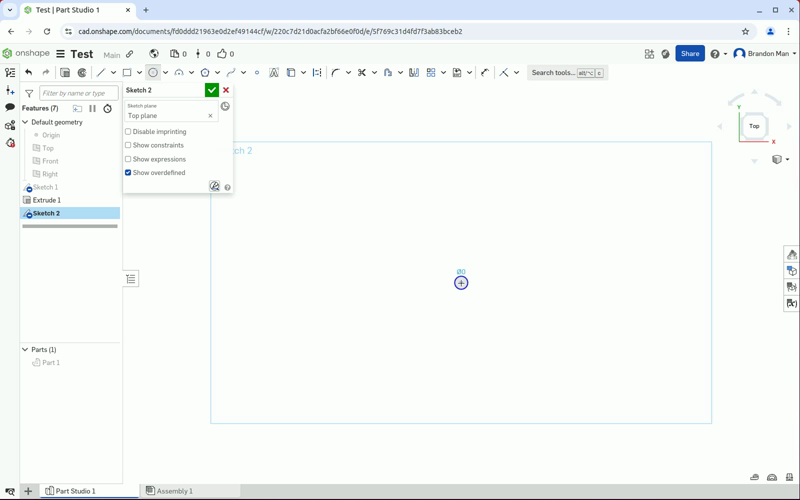
mouse_move(464, 282)
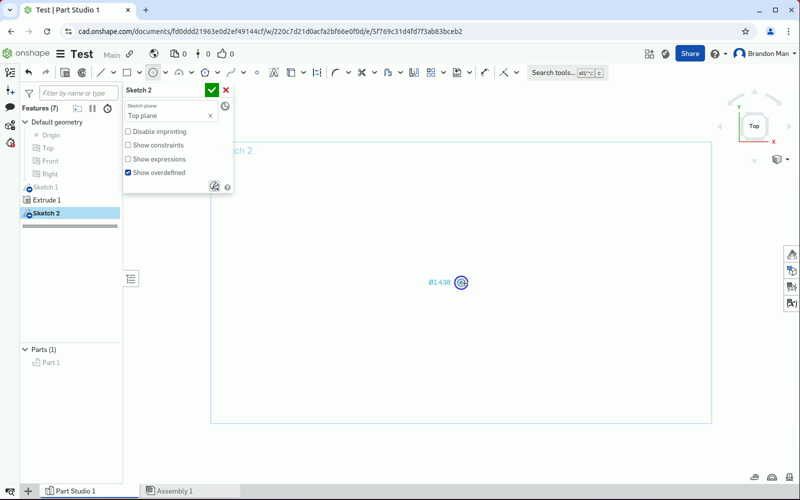
scroll(6)
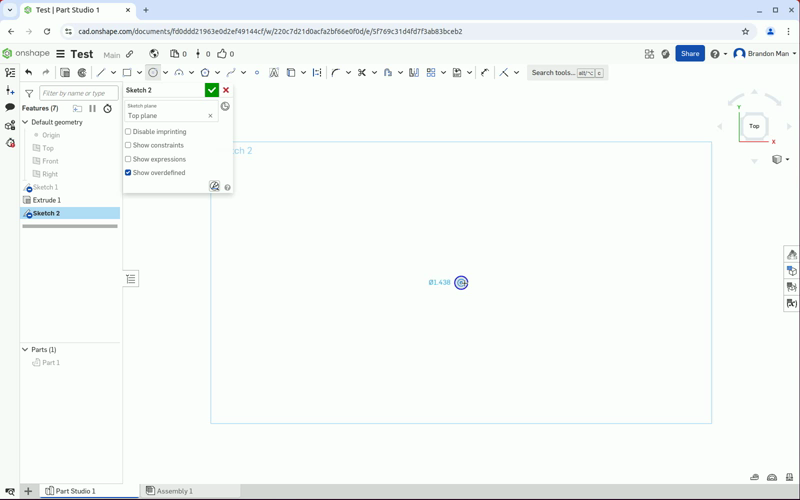
scroll(6)
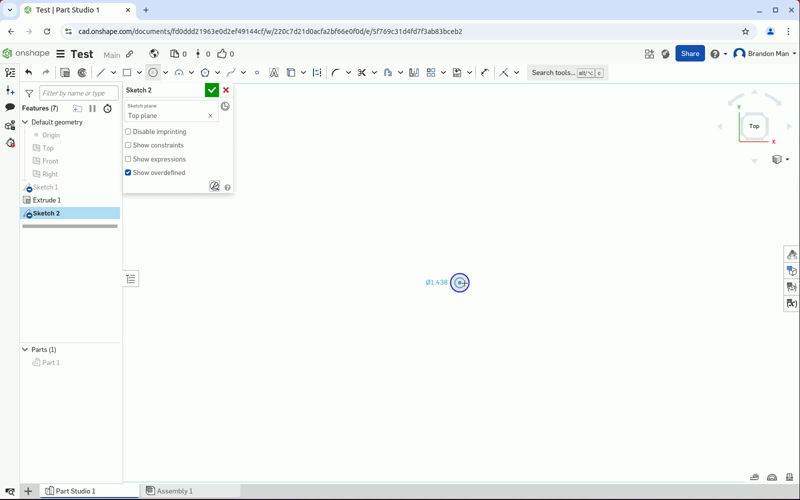
scroll(6)
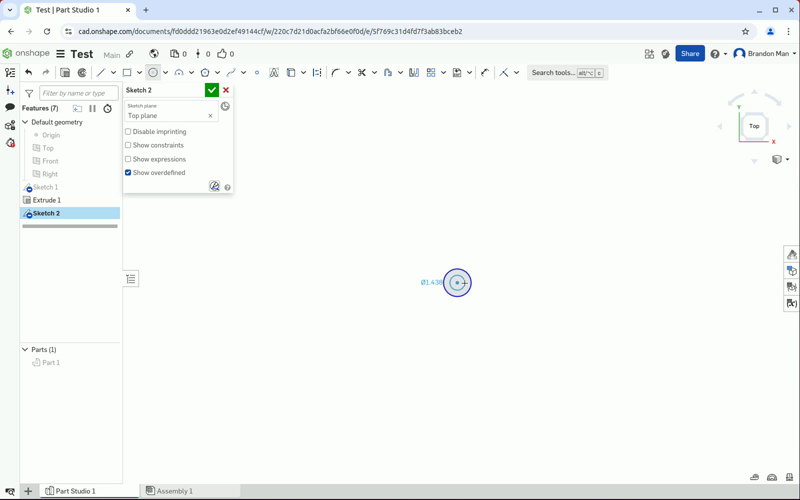
scroll(6)
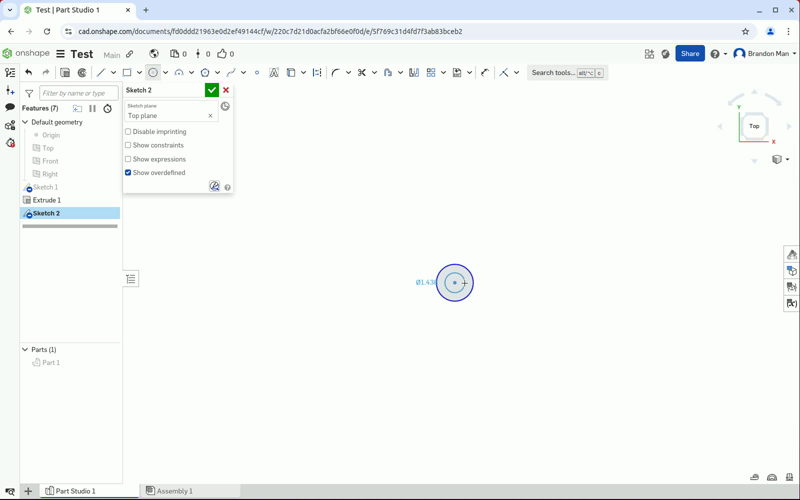
scroll(6)
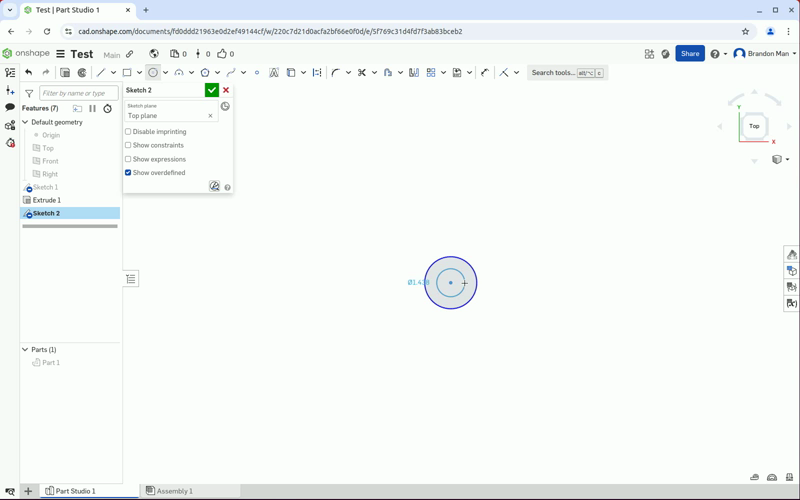
scroll(6)
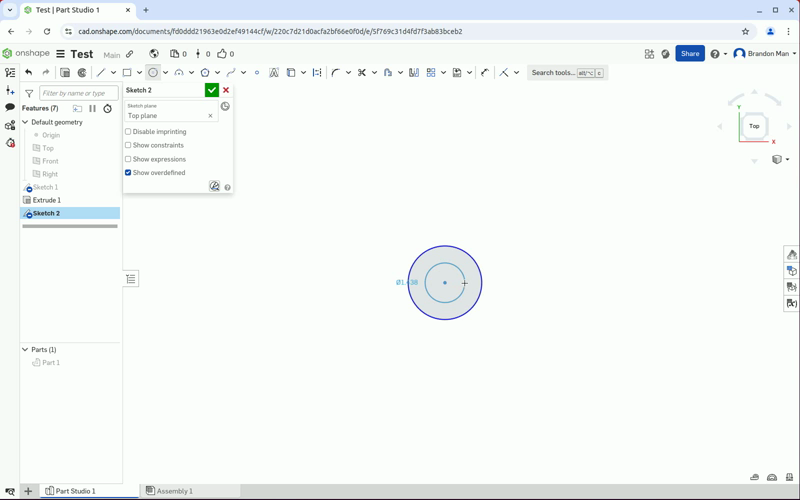
scroll(6)
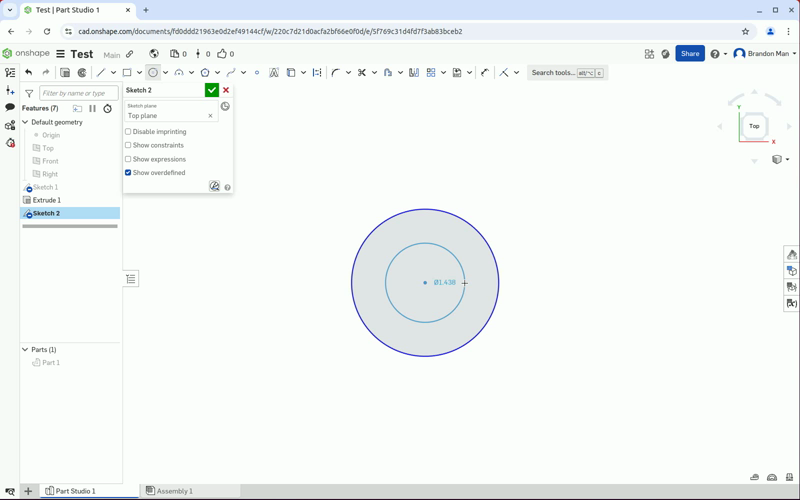
click(464, 282)
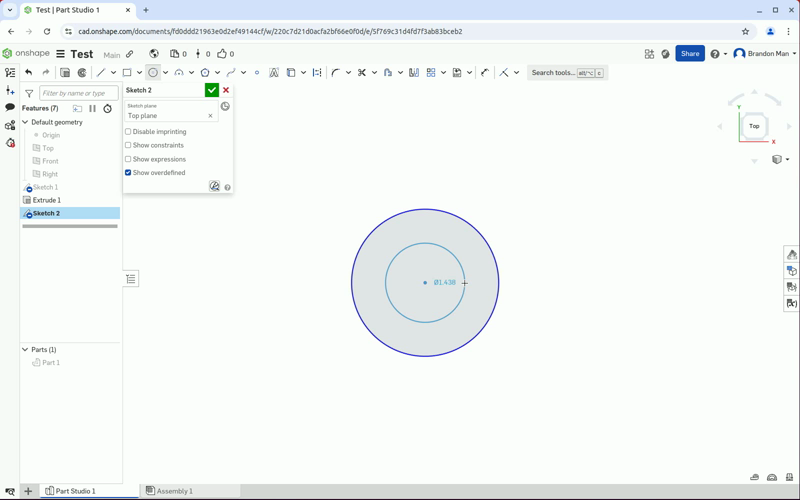
scroll(-6)
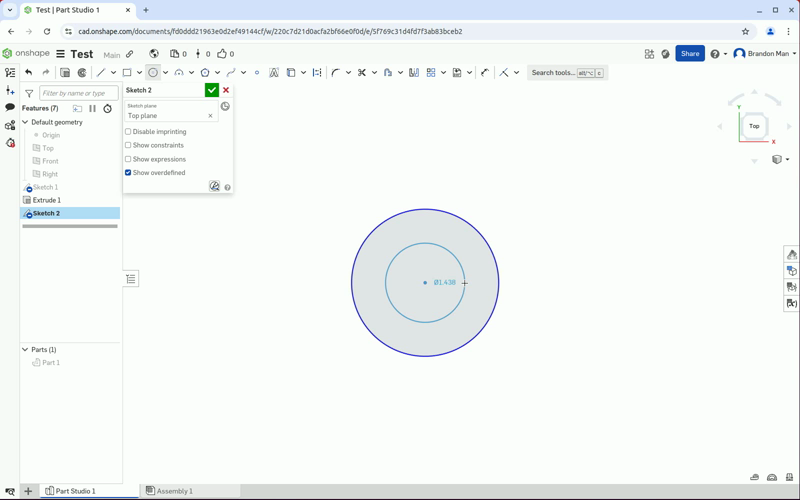
scroll(-6)
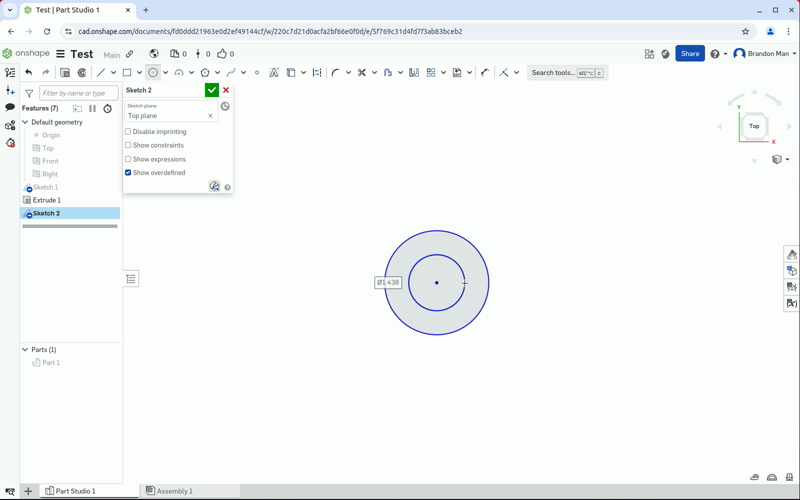
scroll(-6)
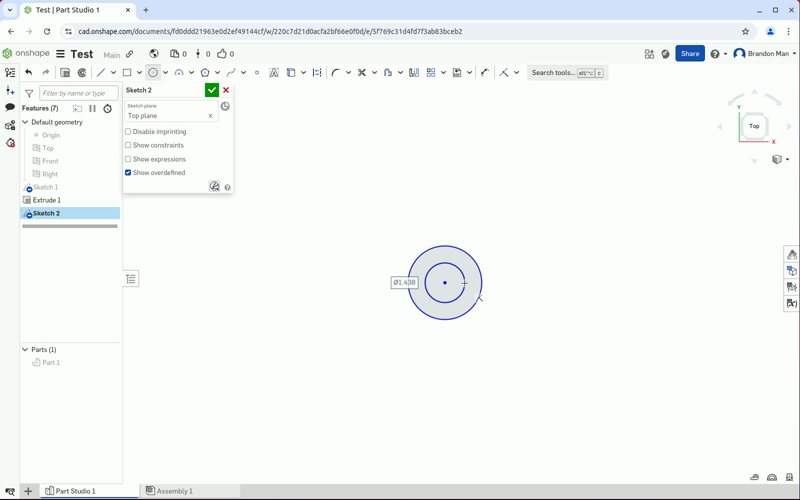
scroll(-6)
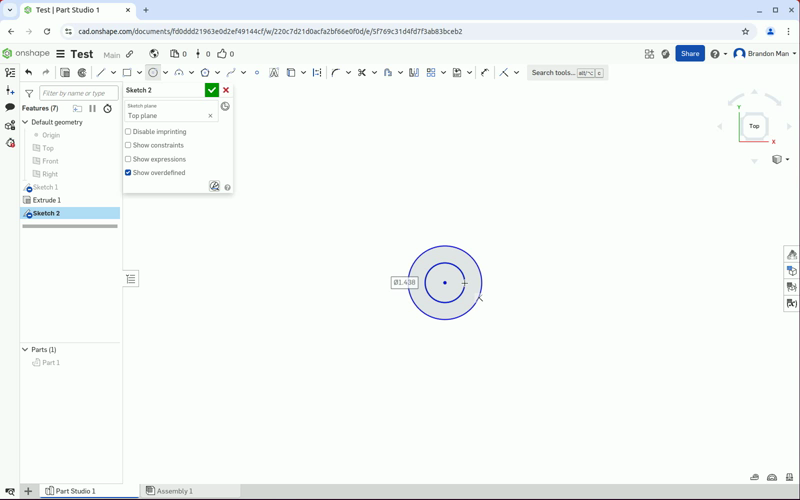
scroll(-6)
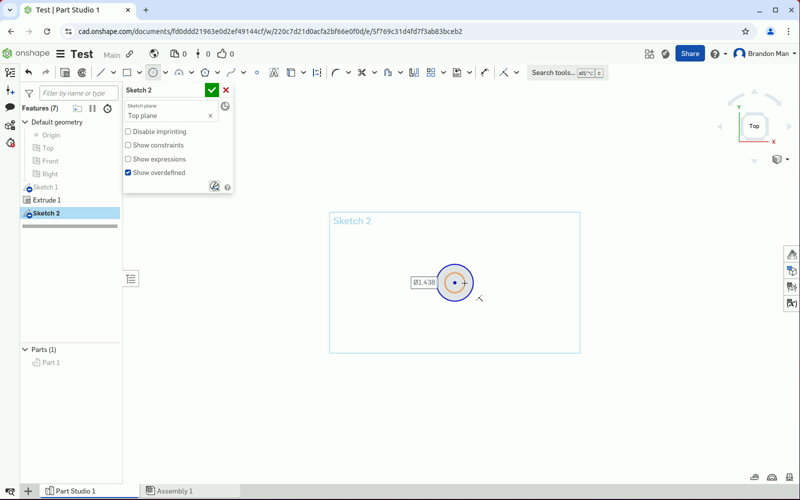
scroll(-6)
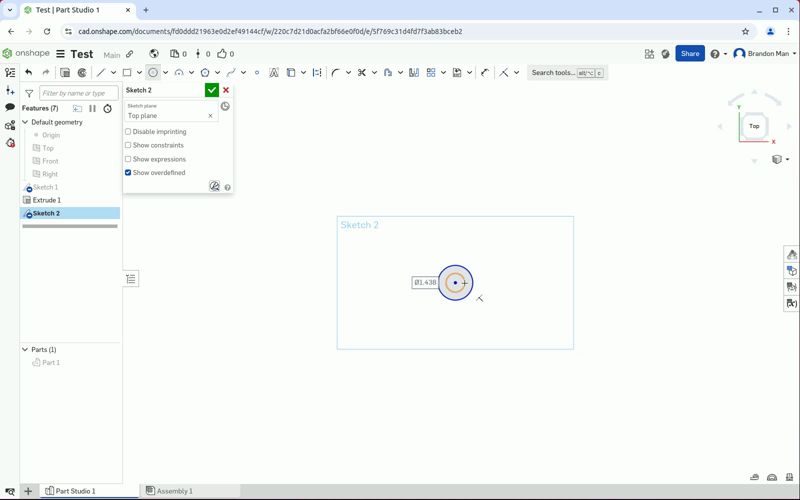
scroll(-6)
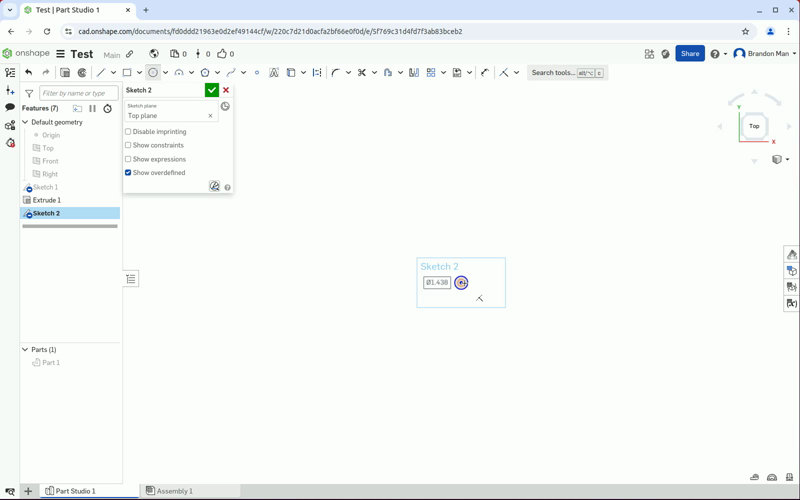
key(esc)
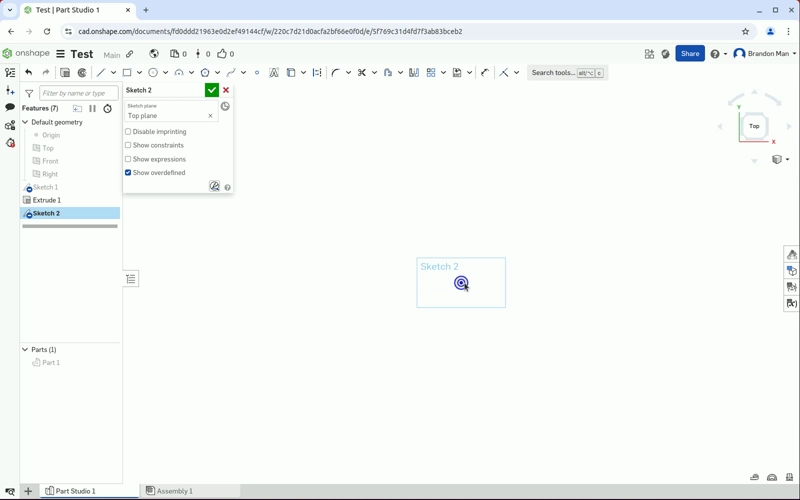
mouse_move(457, 283)
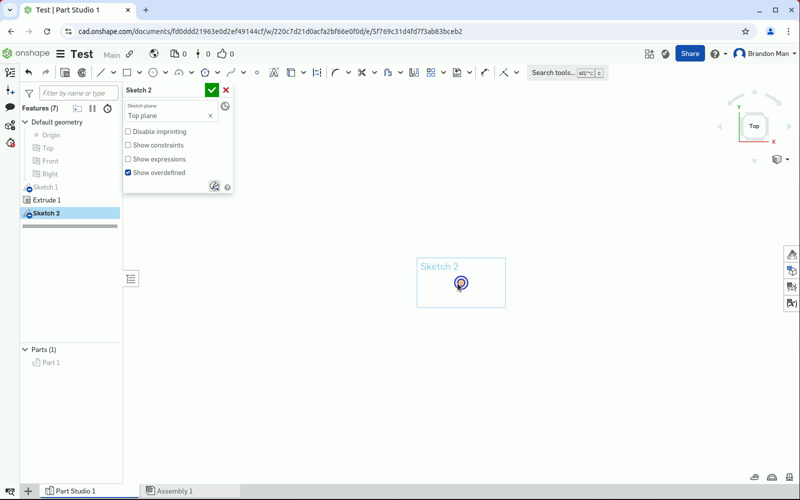
scroll(6)
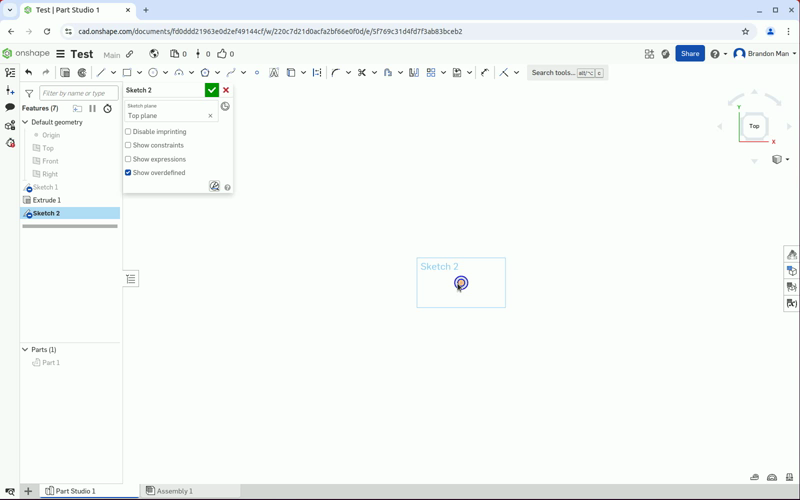
scroll(6)
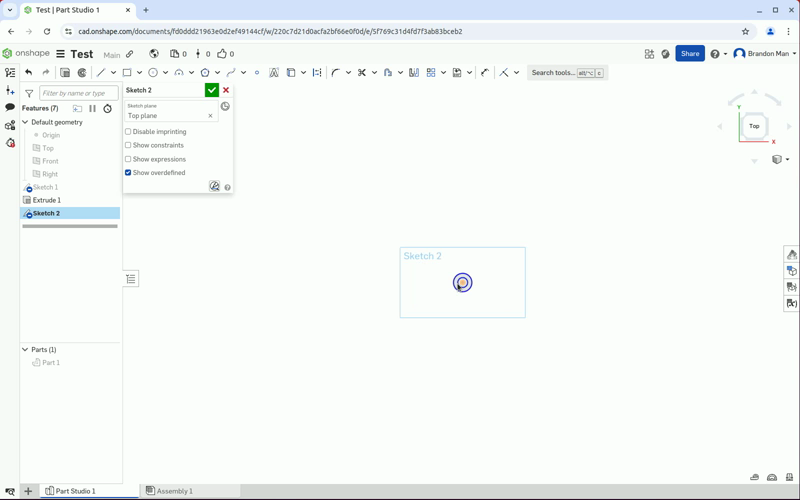
scroll(6)
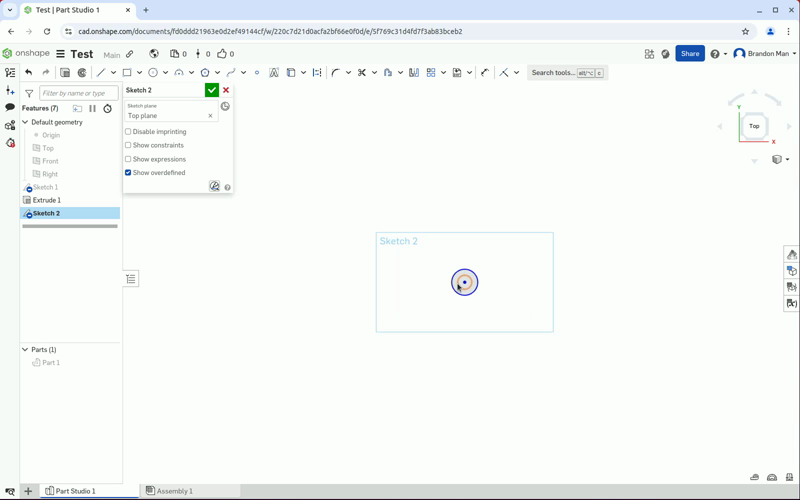
scroll(6)
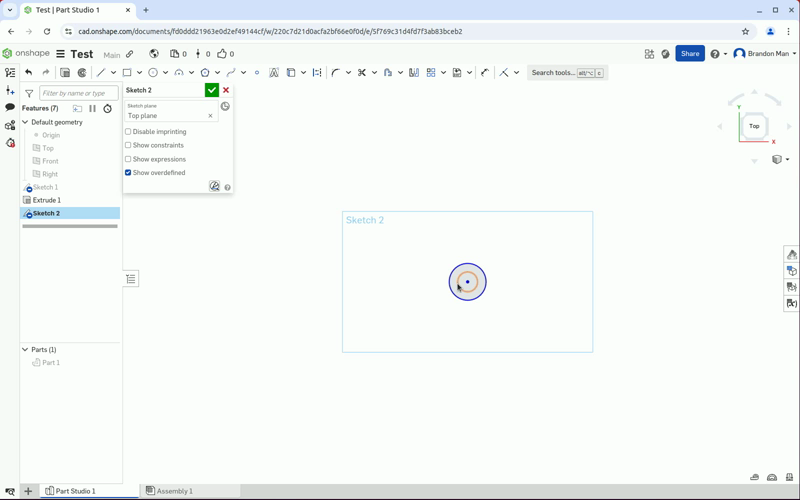
scroll(6)
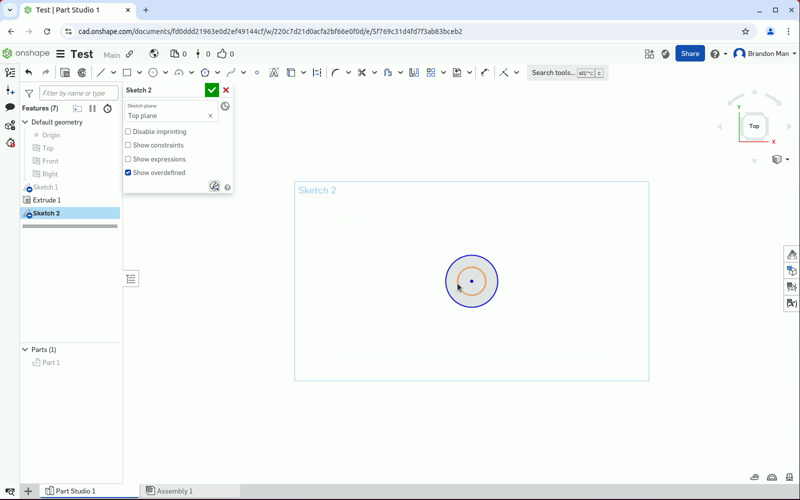
scroll(6)
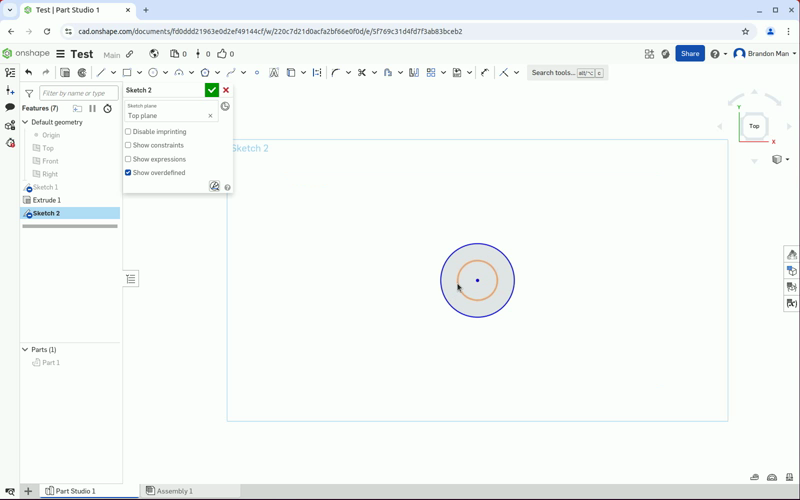
scroll(6)
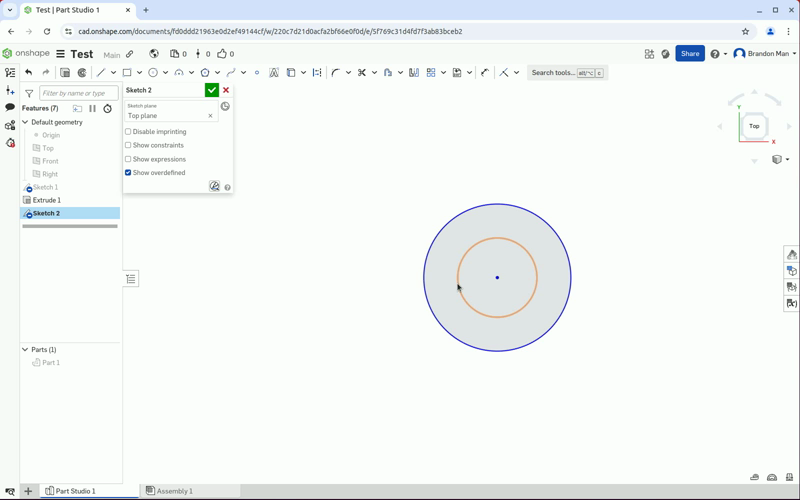
click(457, 283)
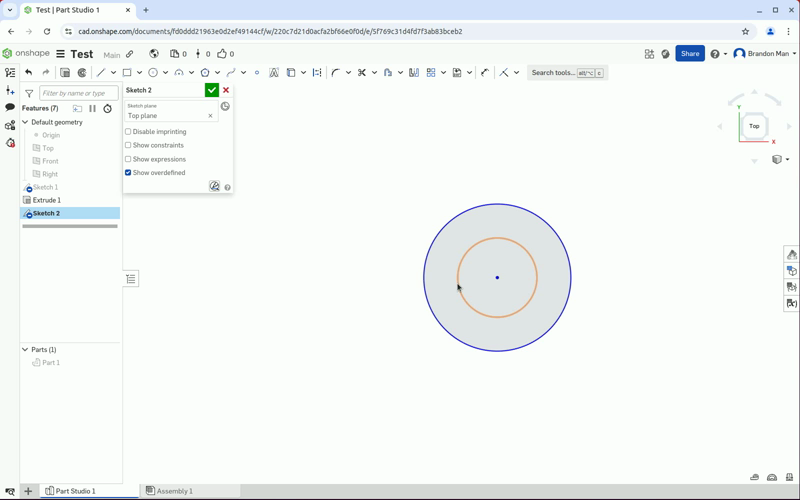
scroll(-6)
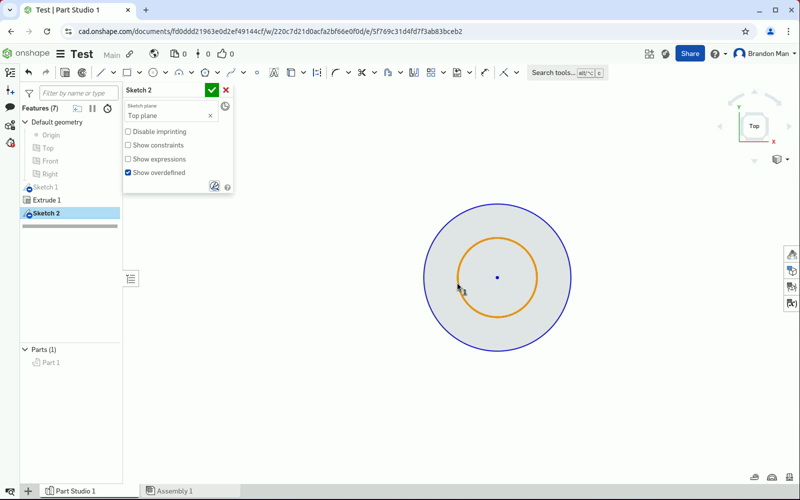
scroll(-6)
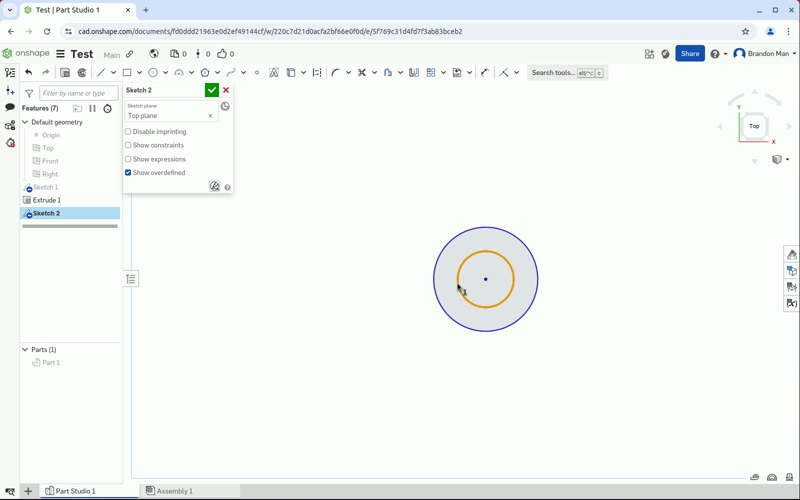
scroll(-6)
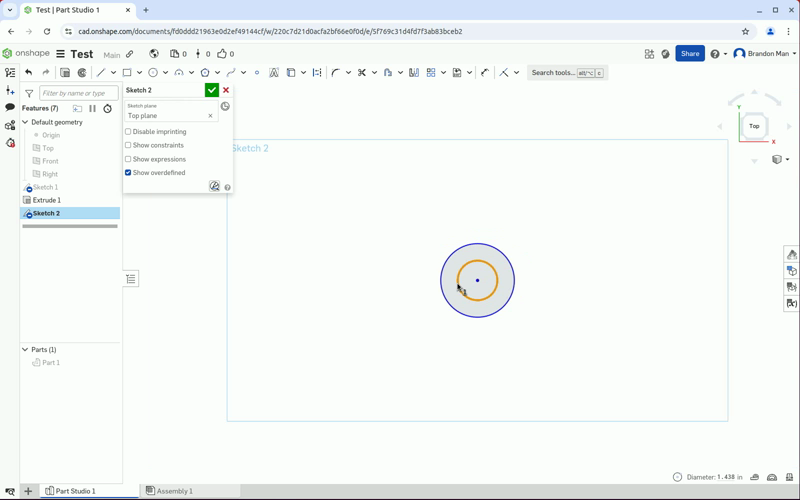
scroll(-6)
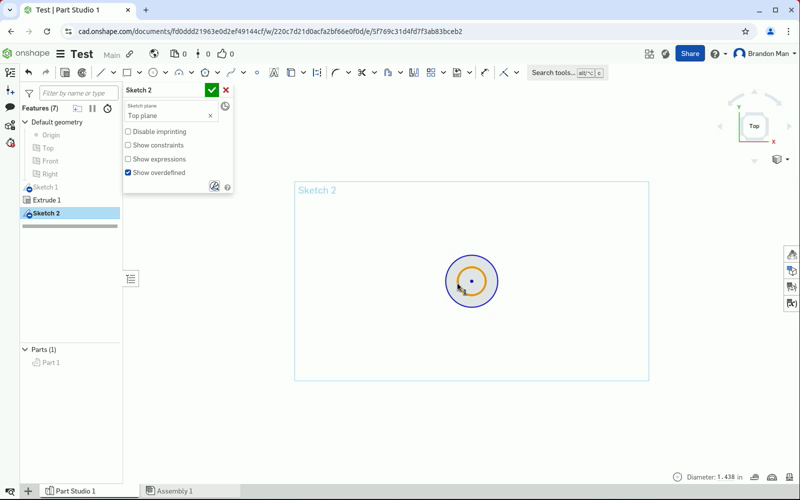
scroll(-6)
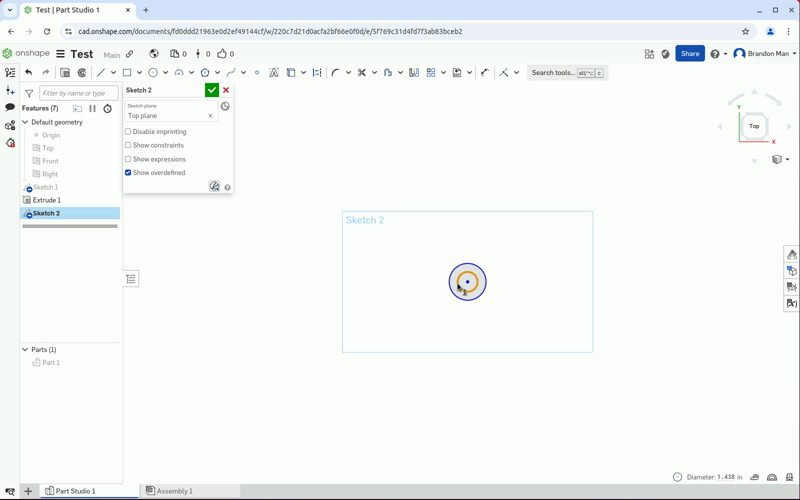
scroll(-6)
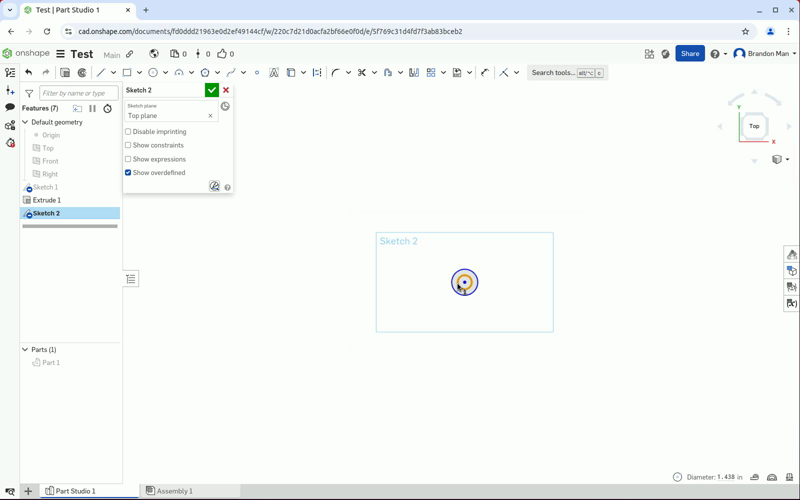
scroll(-6)
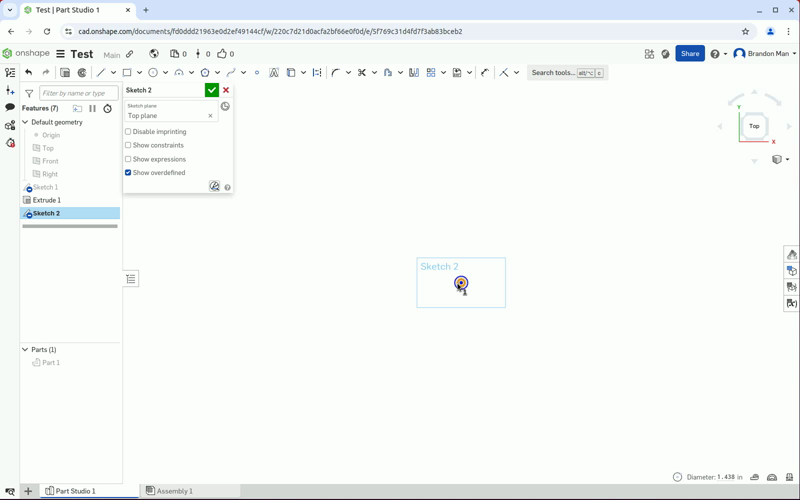
mouse_move(73, 352)
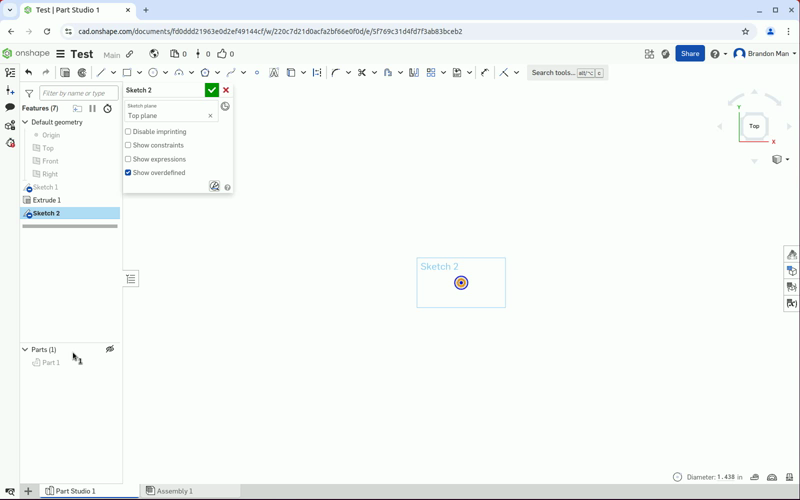
key(shift+y)
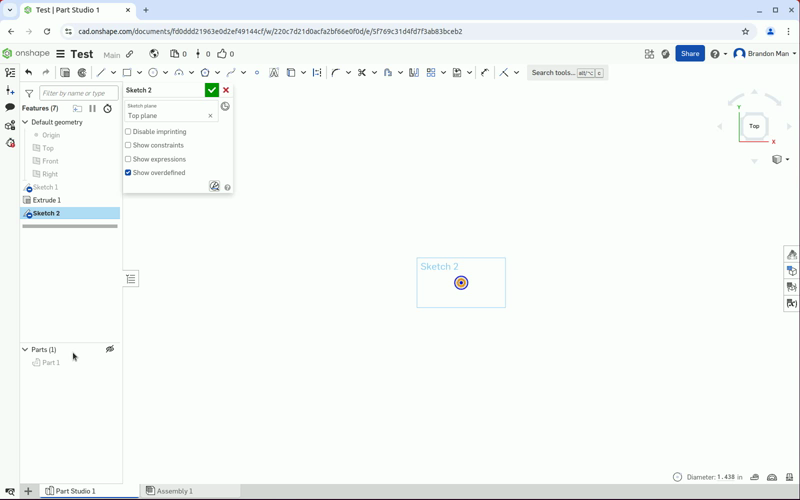
key(shift+e)
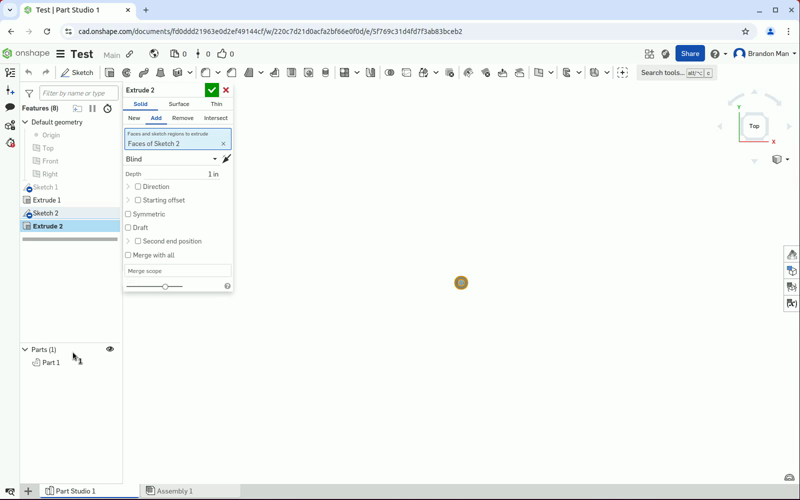
mouse_move(143, 106)
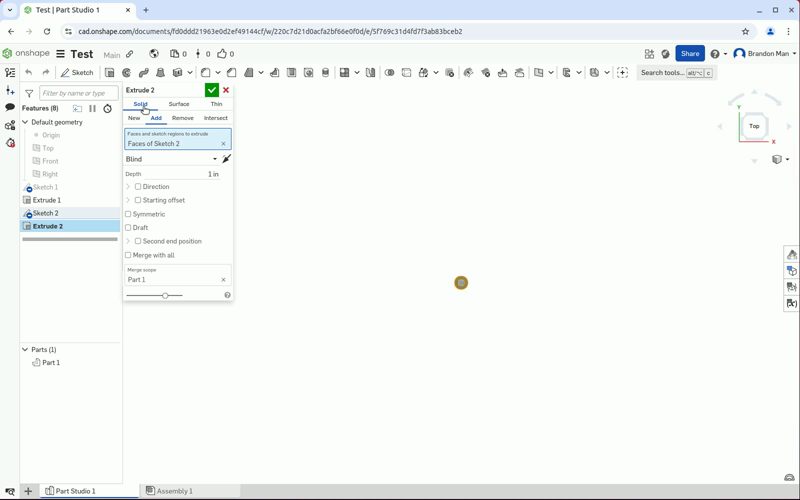
click(143, 106)
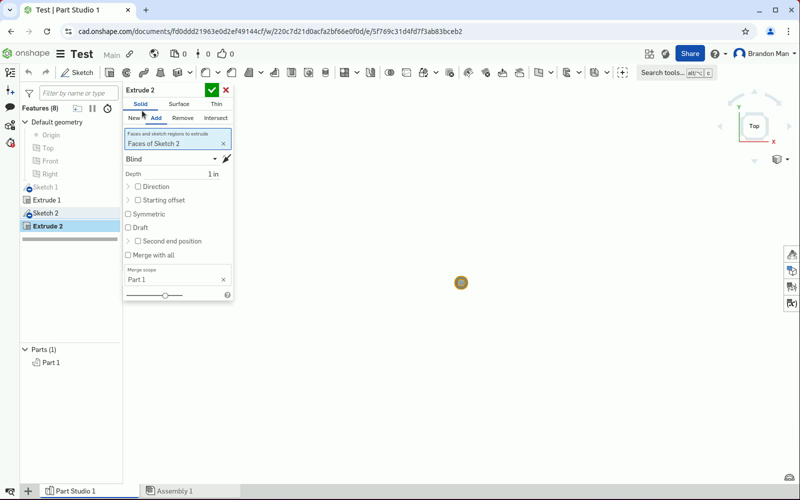
mouse_move(137, 120)
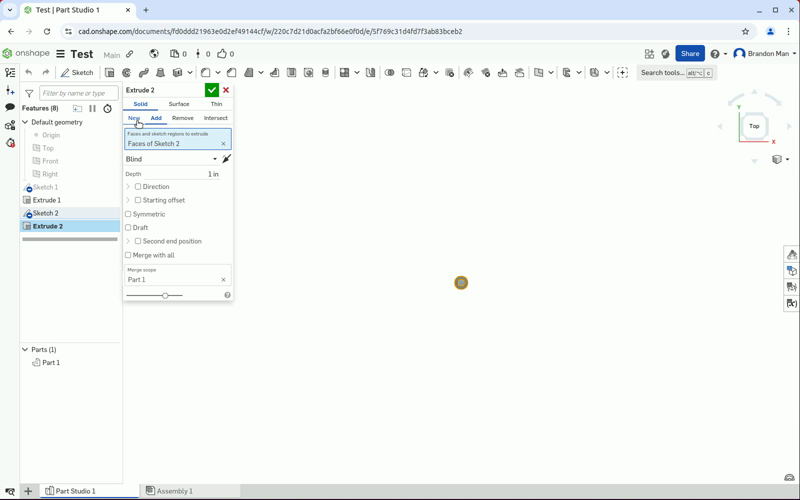
click(137, 120)
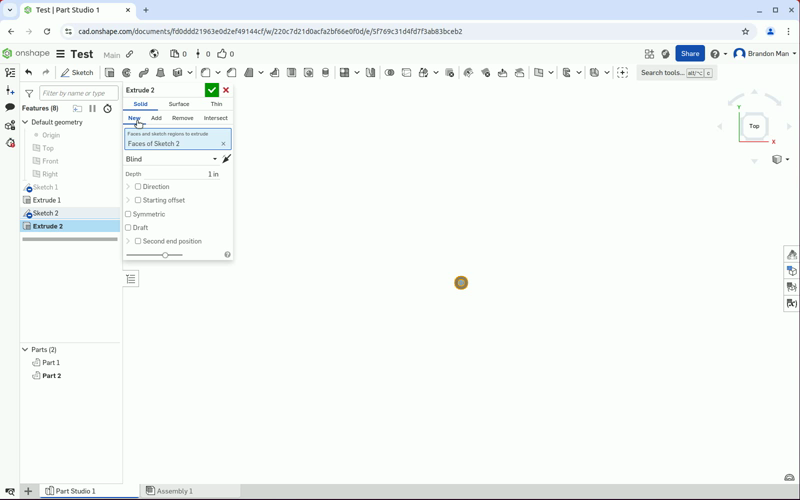
key(tab, 4)
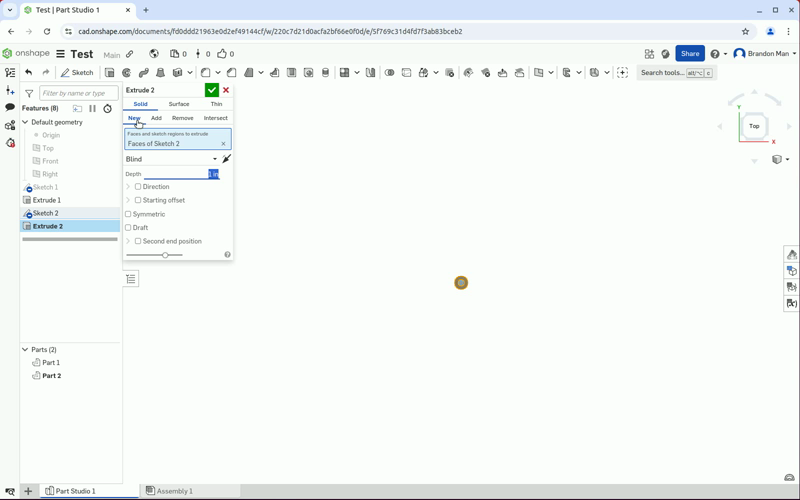
text(6.981)
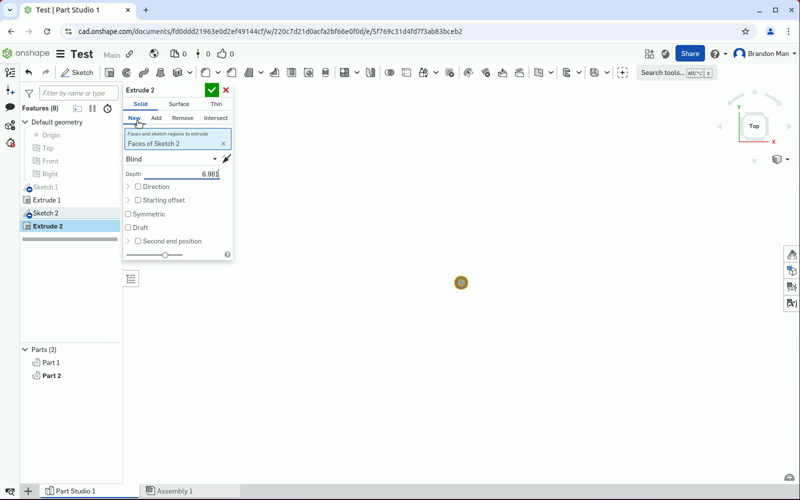
key(enter)
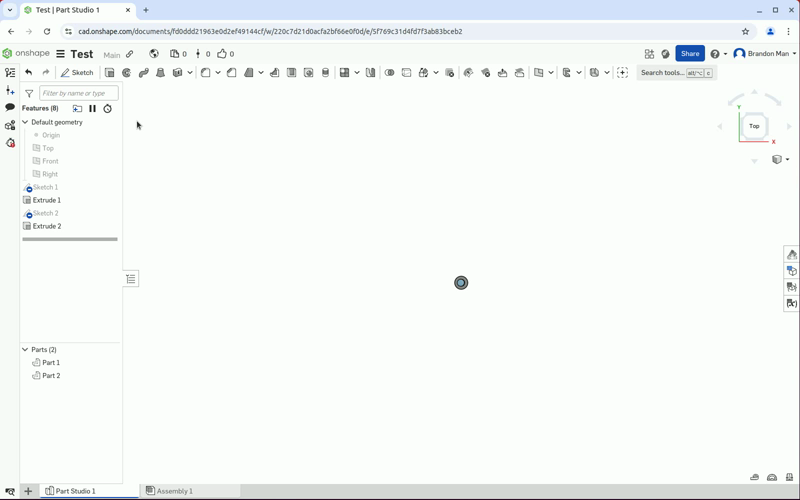
key(shift+h)
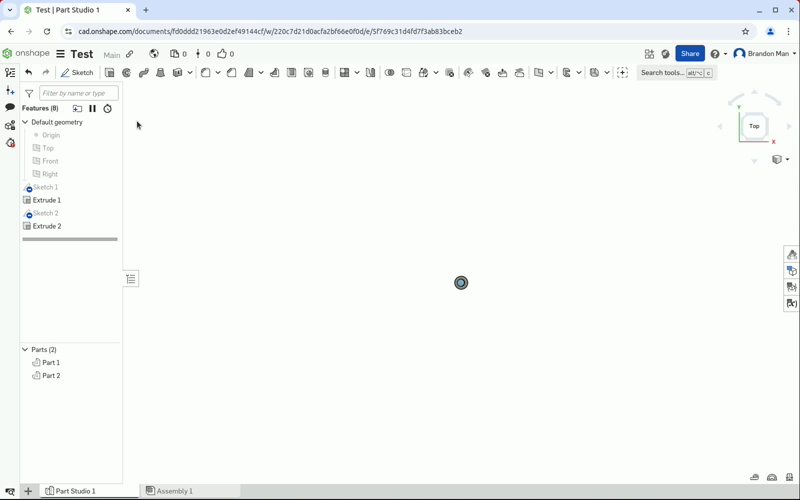
key(shift+h)
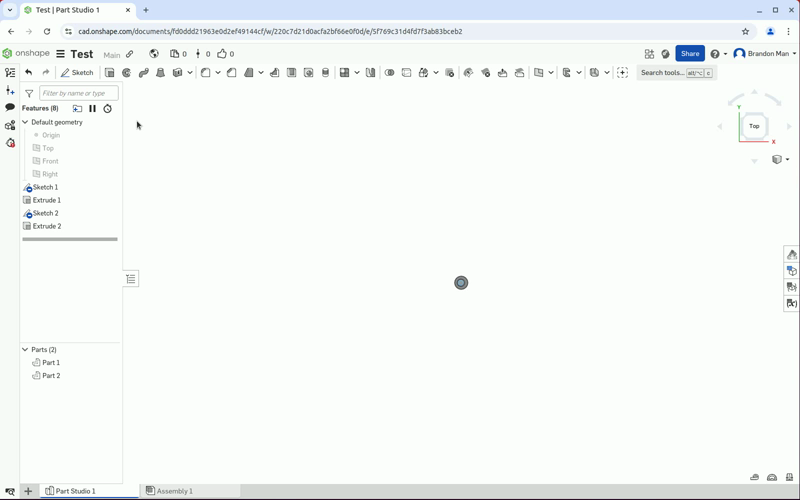
key(shift+7)
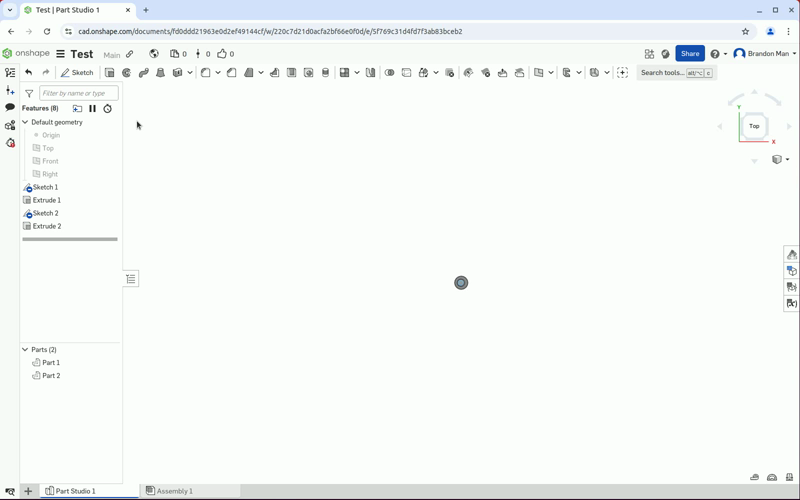
key(up, 3)
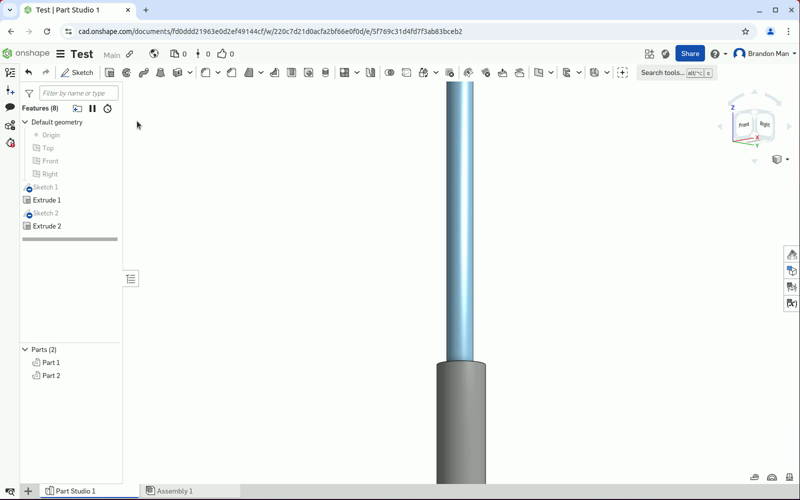
key(left, 3)
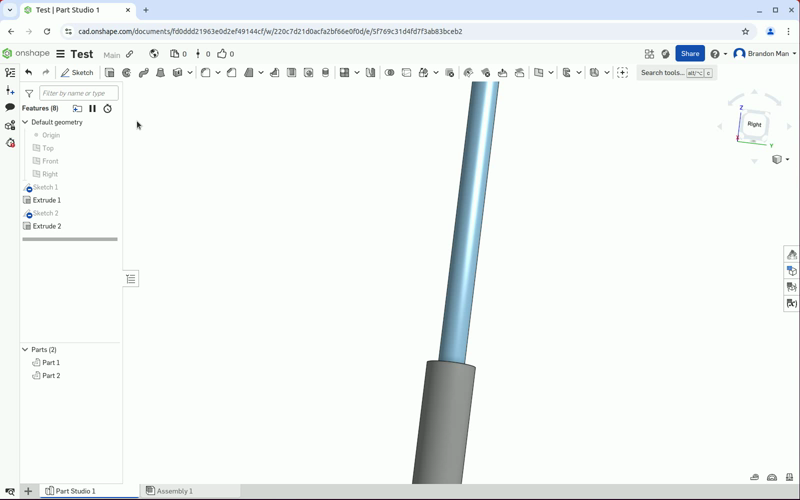
key(right, 3)
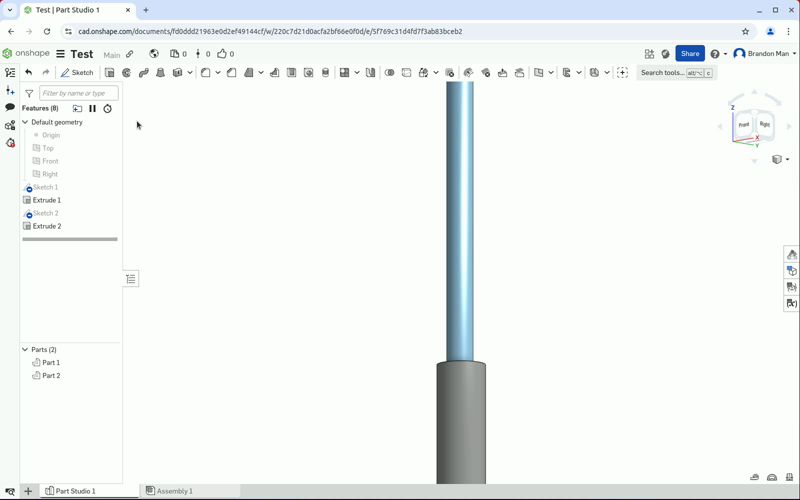
key(down, 3)
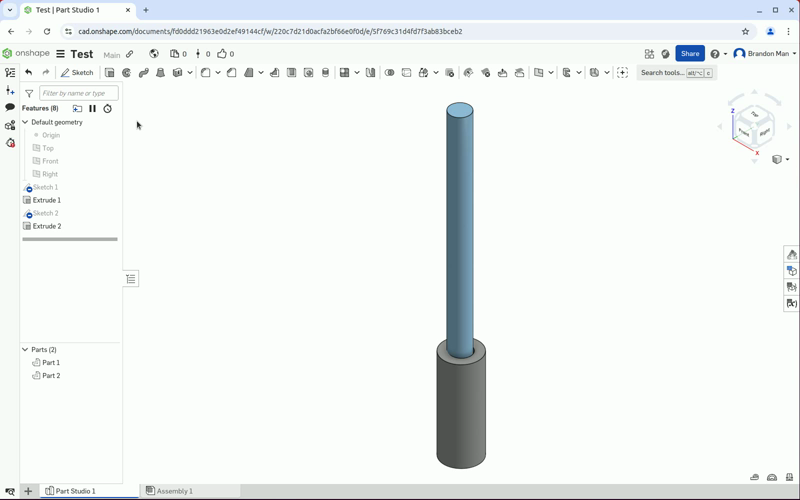
mouse_move(73, 189)
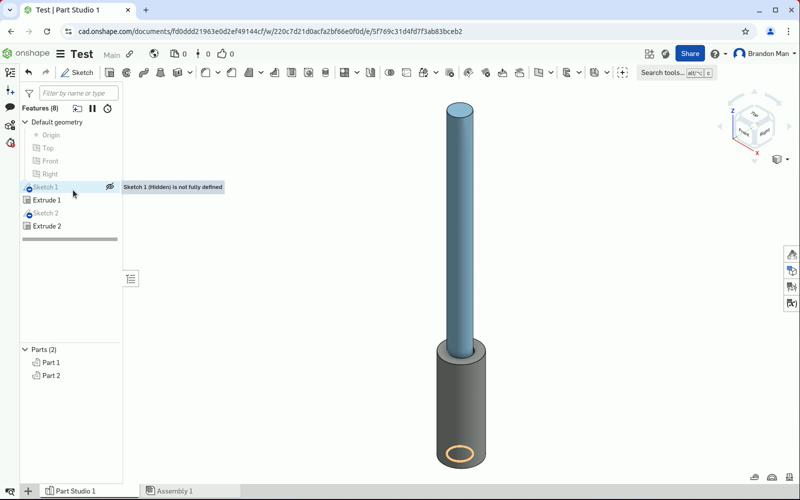
click(73, 189)